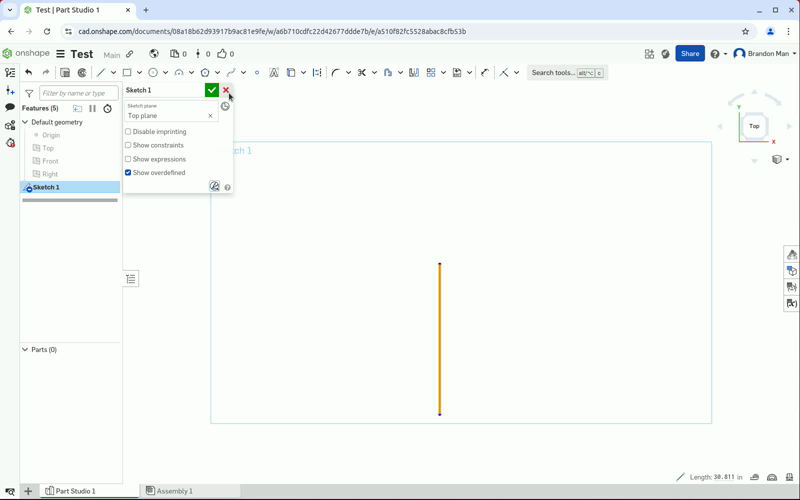
key(shift+h)
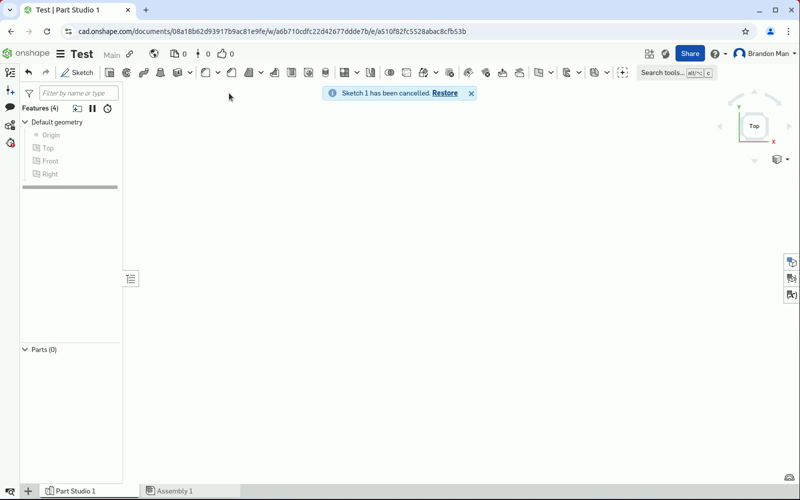
mouse_move(73, 352)
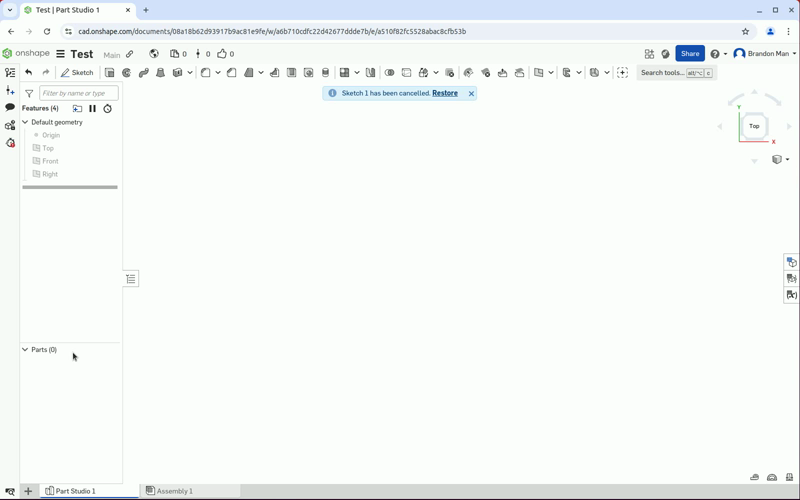
key(y)
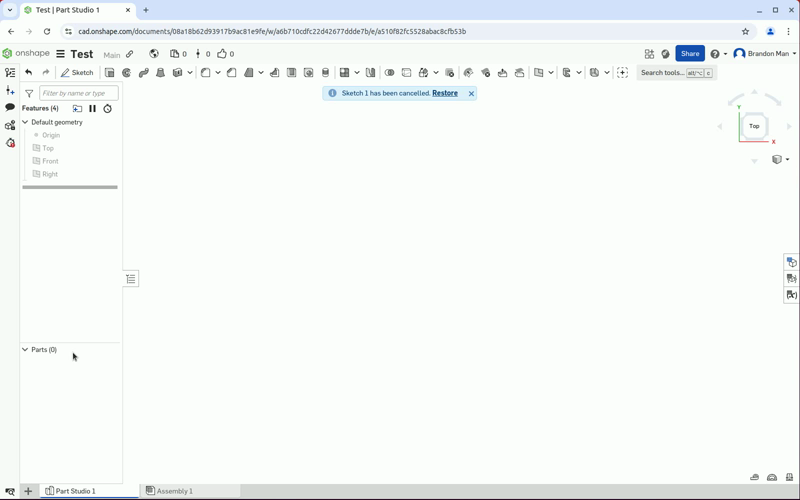
key(shift+p)
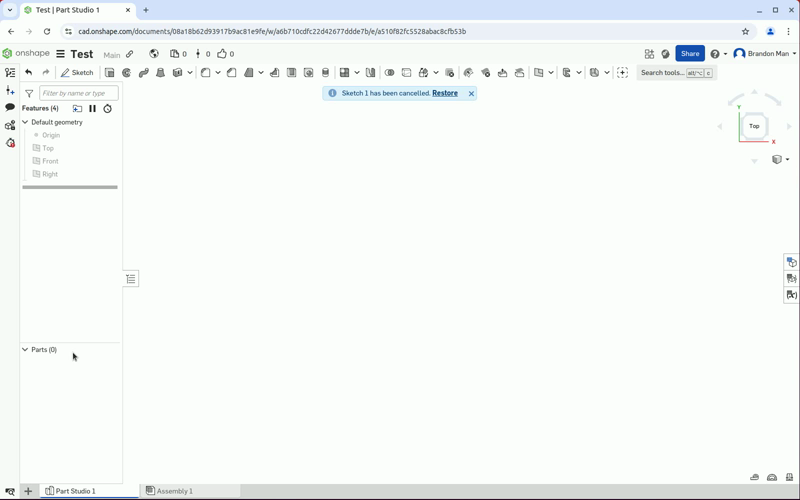
key(space)
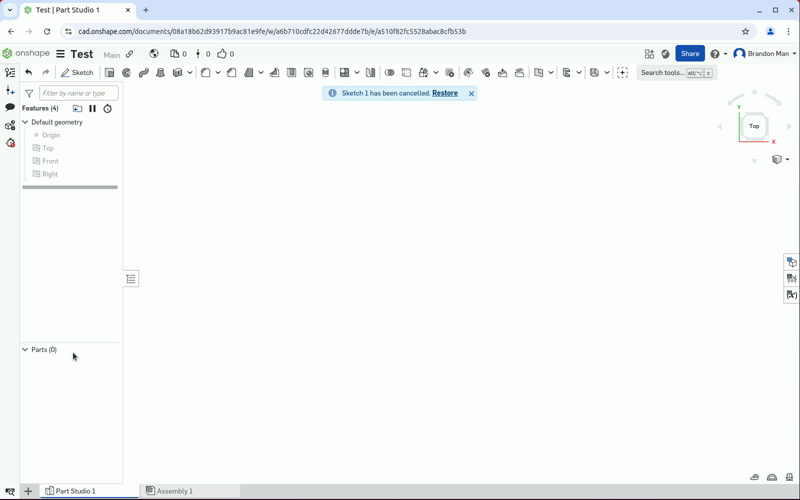
key_down(shift)
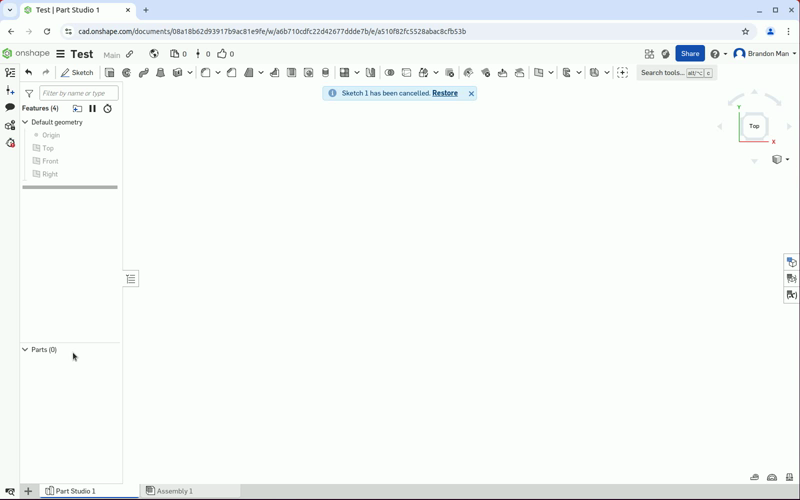
key(up)
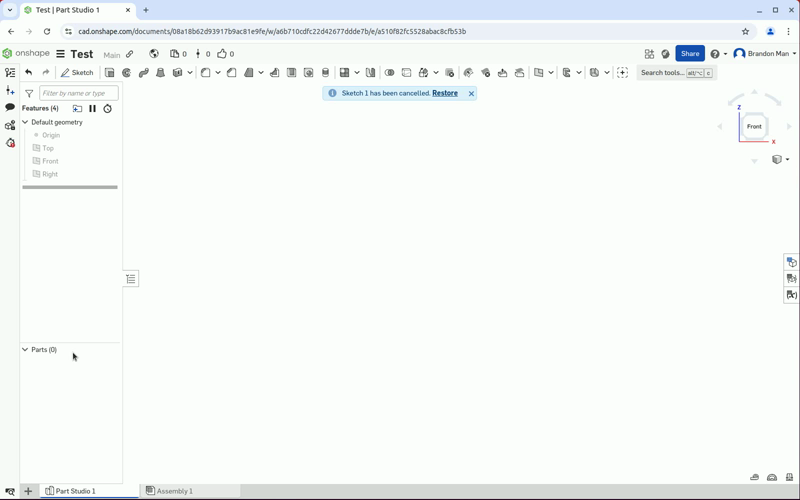
key_up(shift)
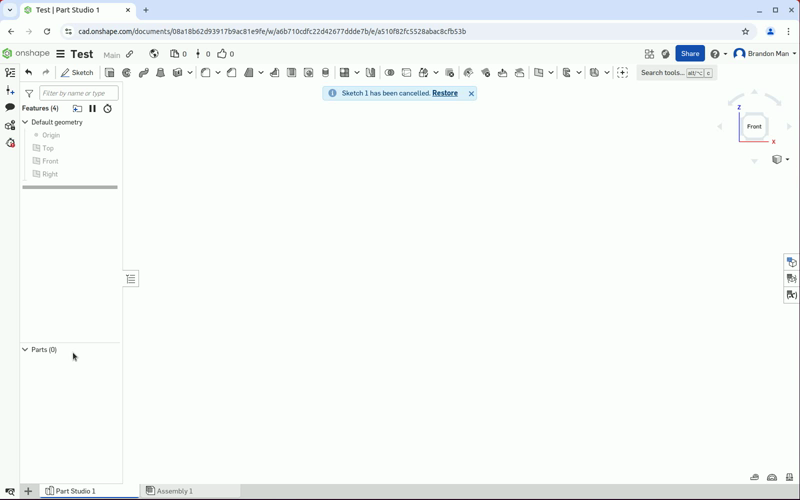
mouse_move(73, 352)
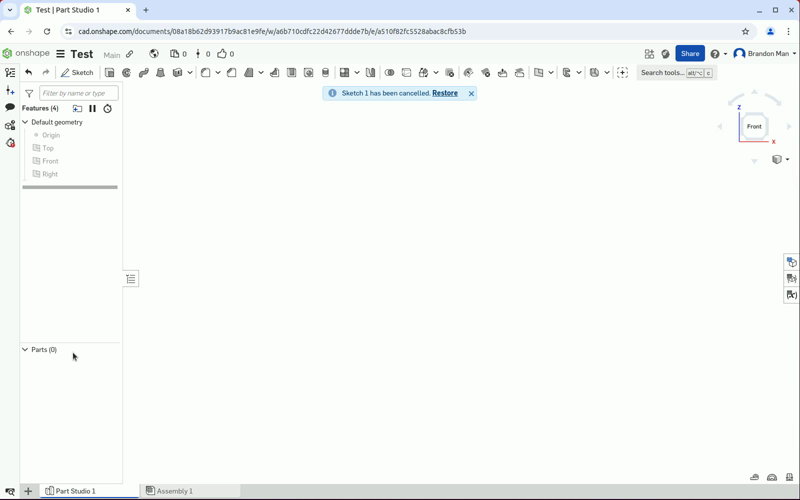
key(shift+y)
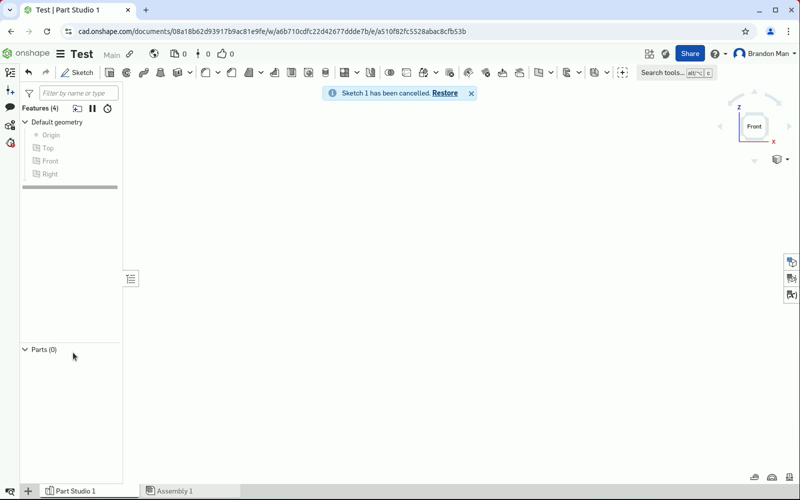
key(shift+s)
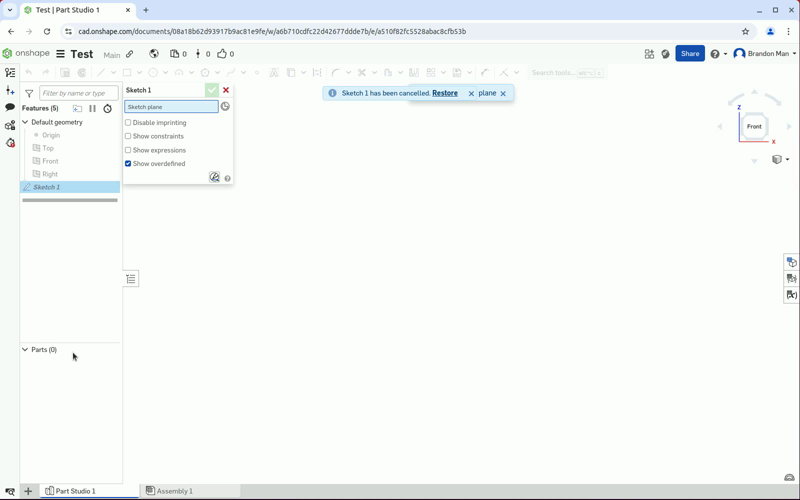
mouse_move(73, 163)
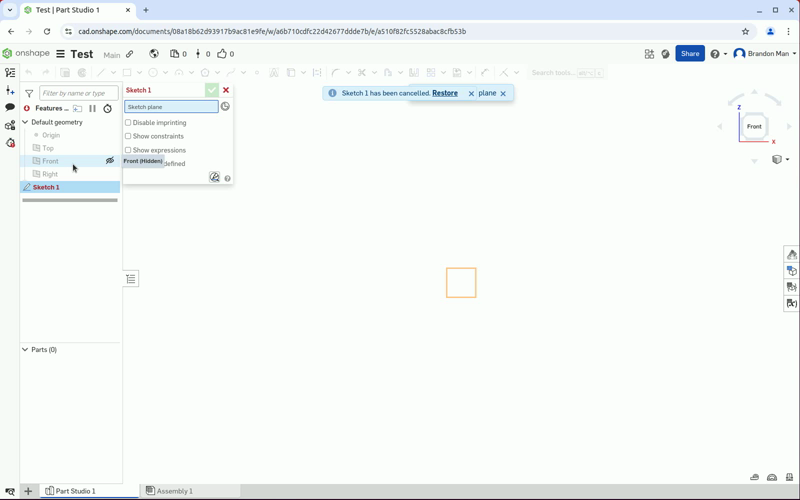
click(73, 163)
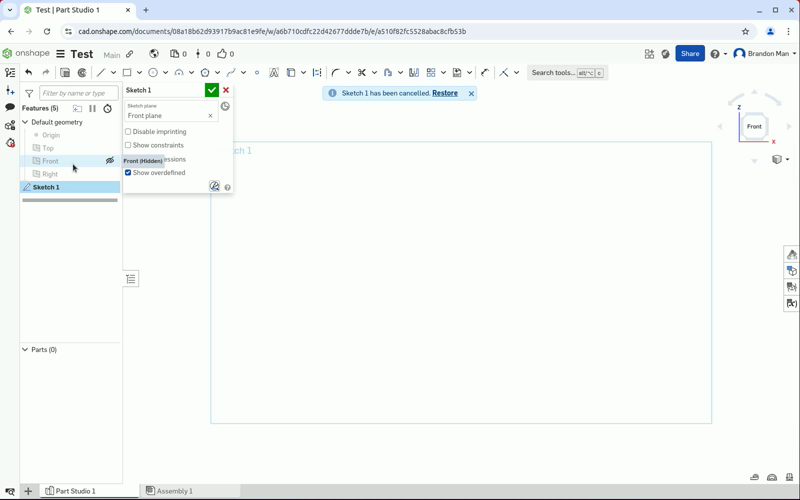
mouse_move(73, 352)
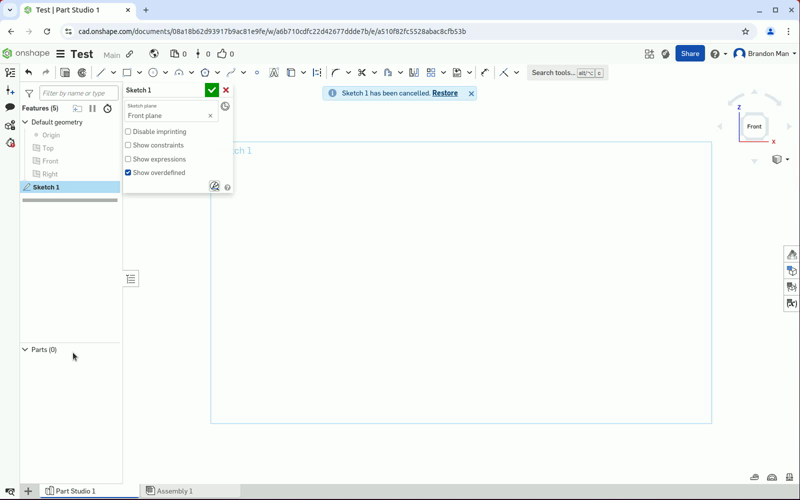
key(y)
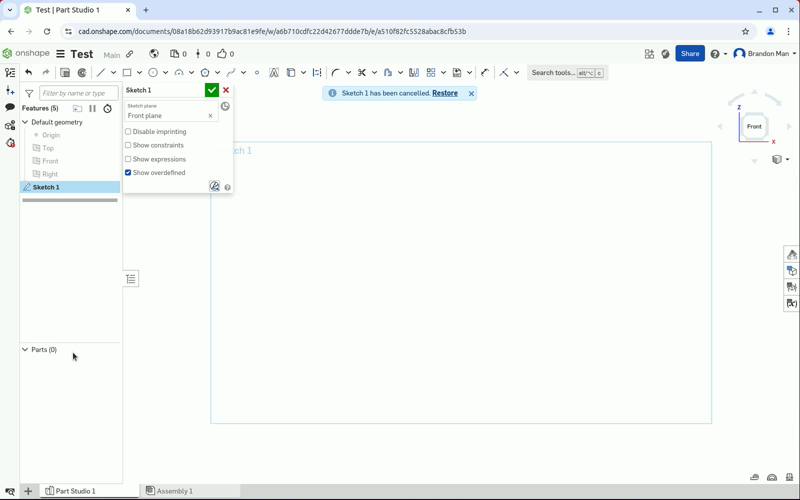
key(l)
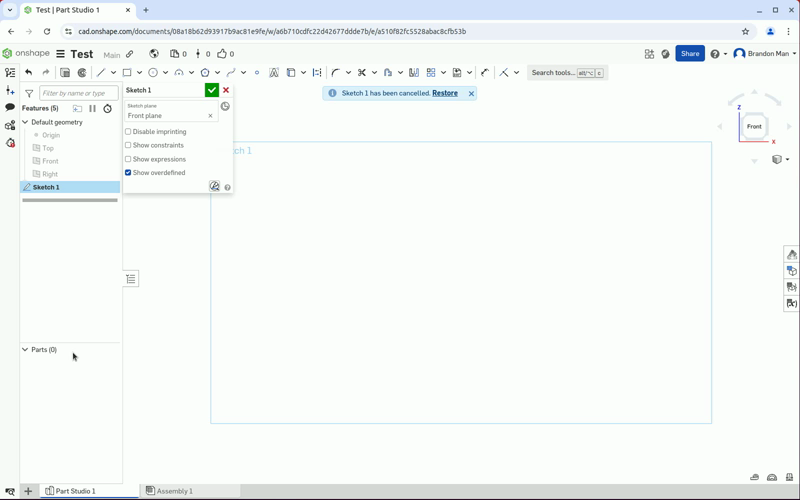
key_down(shift)
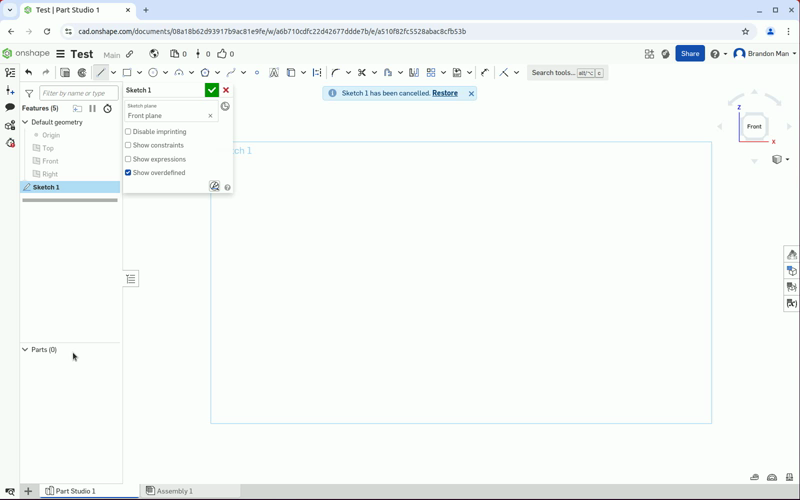
mouse_move(460, 282)
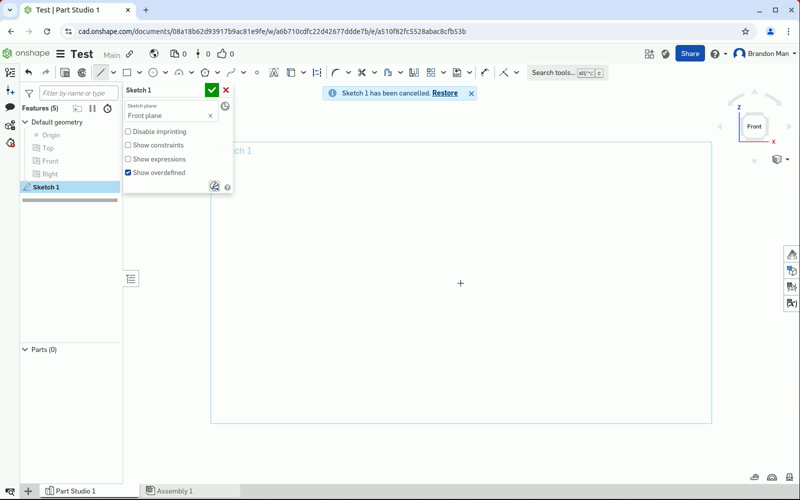
click(460, 282)
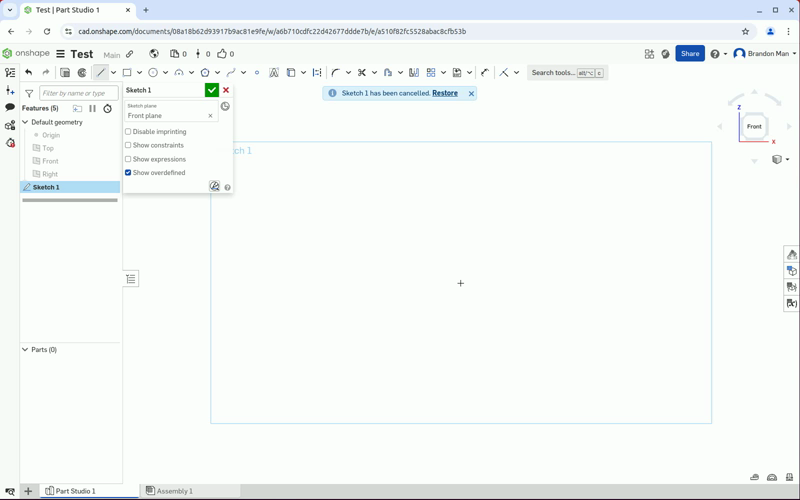
key_up(shift)
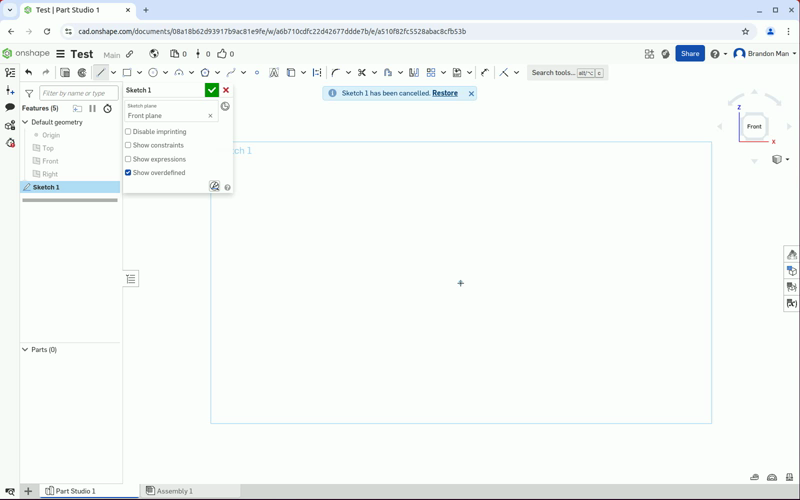
key_down(shift)
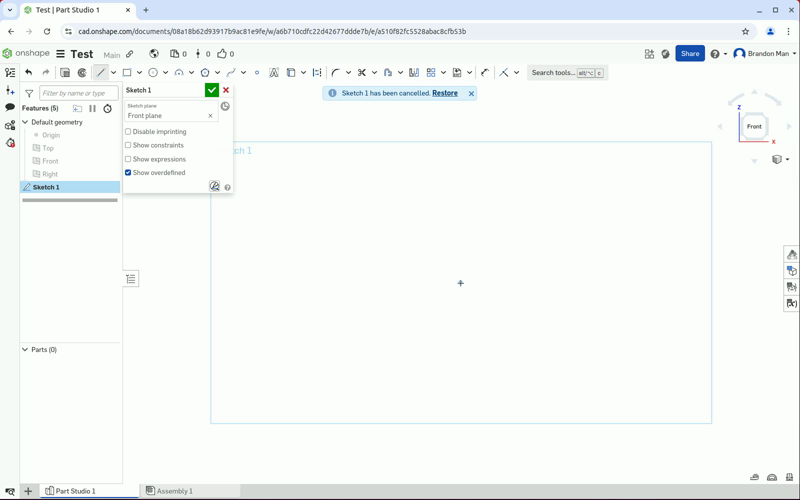
mouse_move(573, 282)
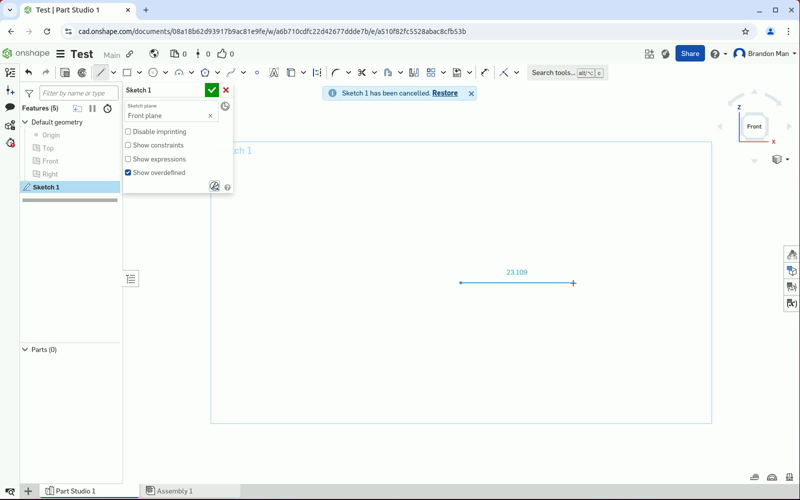
click(573, 282)
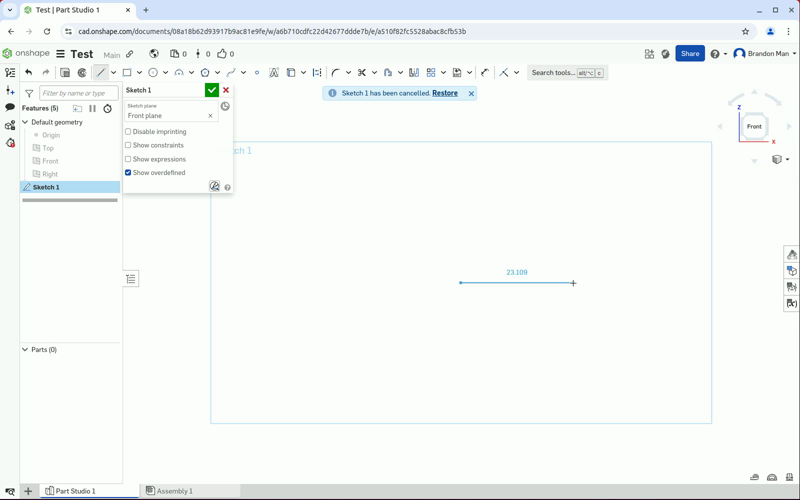
key_up(shift)
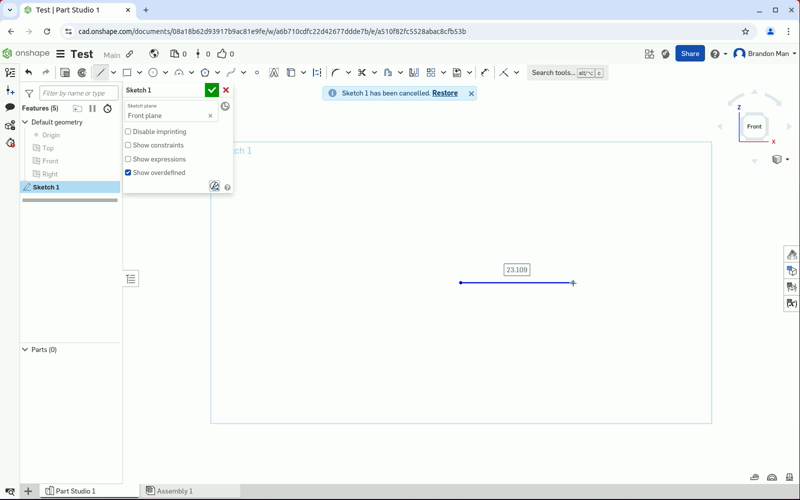
key_down(shift)
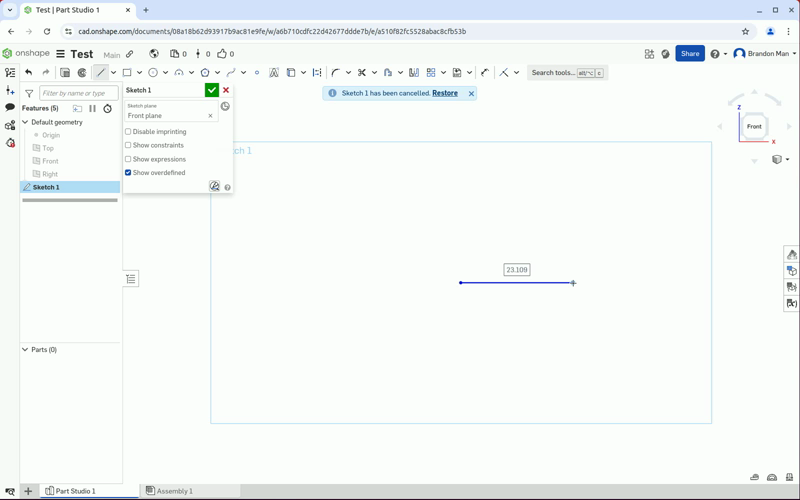
mouse_move(589, 282)
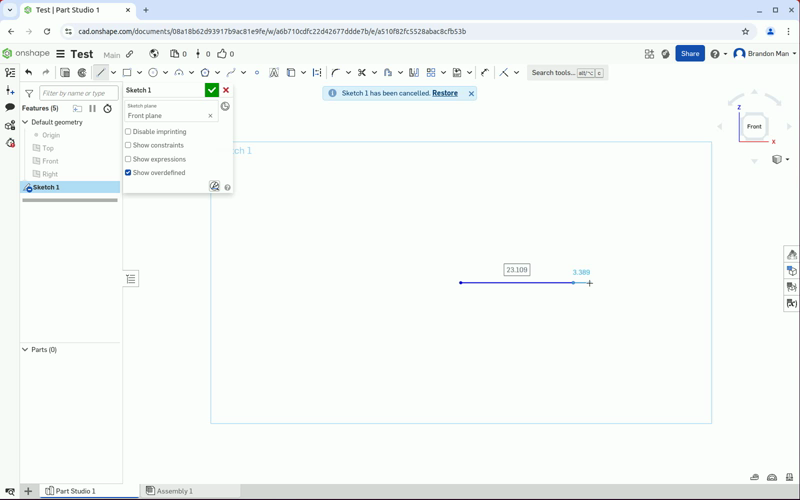
mouse_move(573, 235)
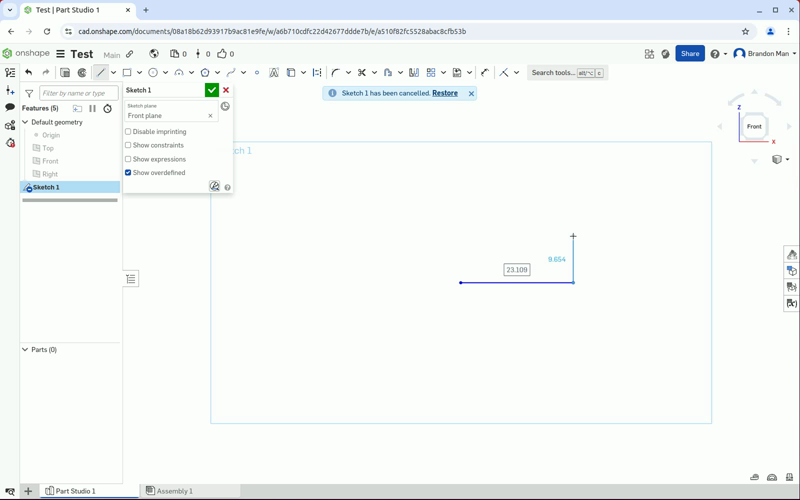
click(573, 235)
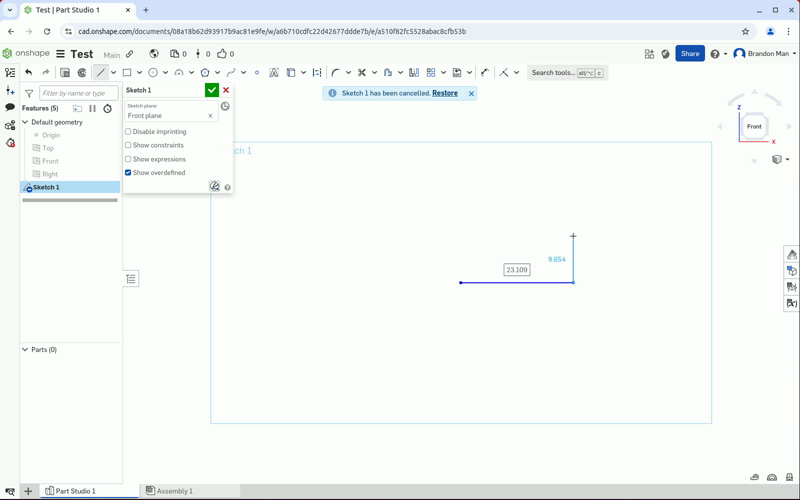
key_up(shift)
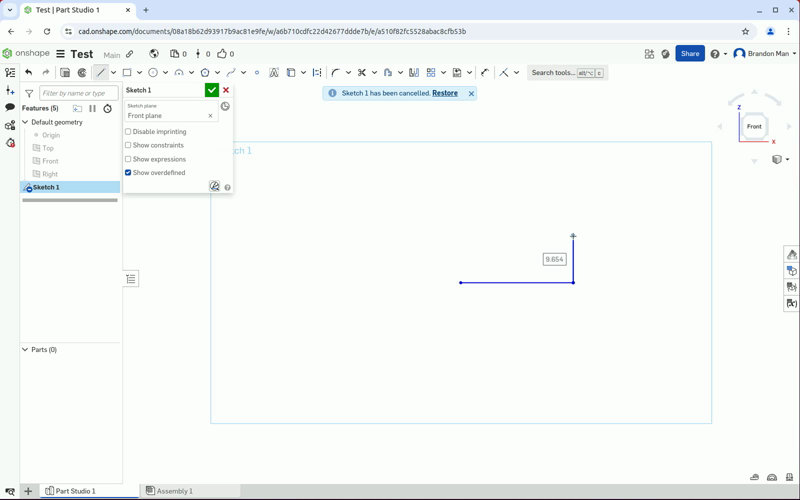
key_down(shift)
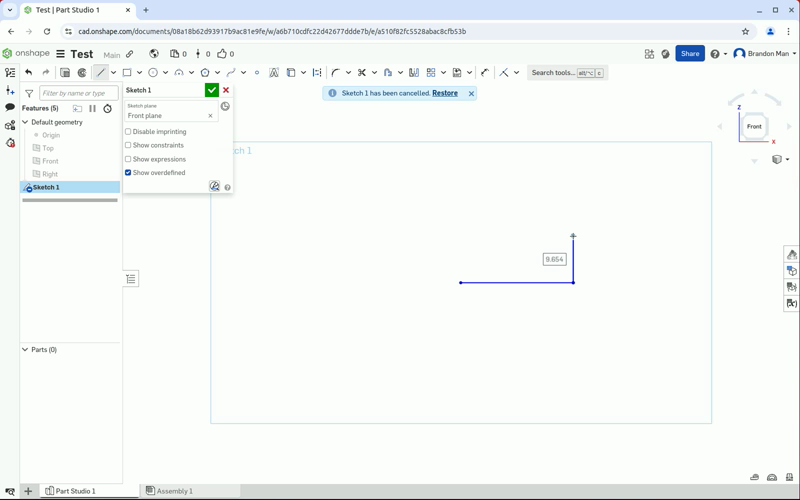
mouse_move(460, 235)
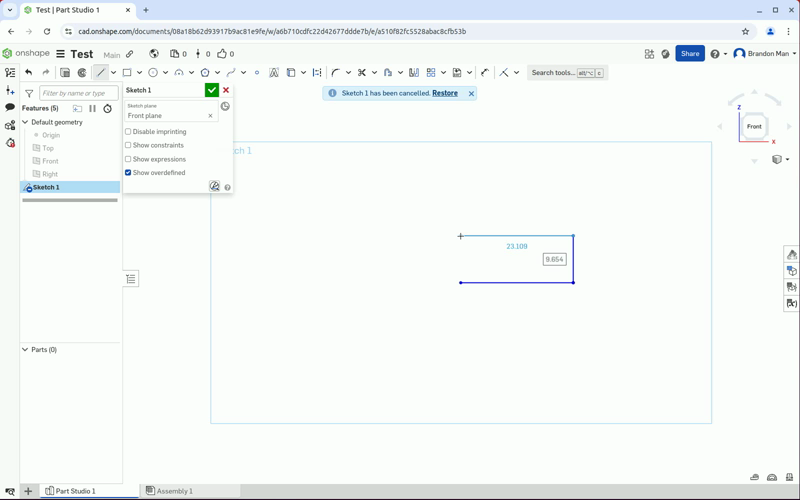
click(460, 235)
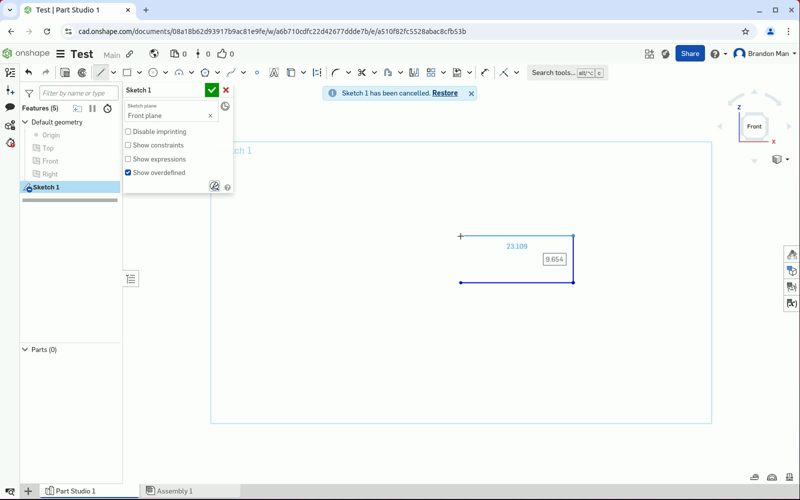
key_up(shift)
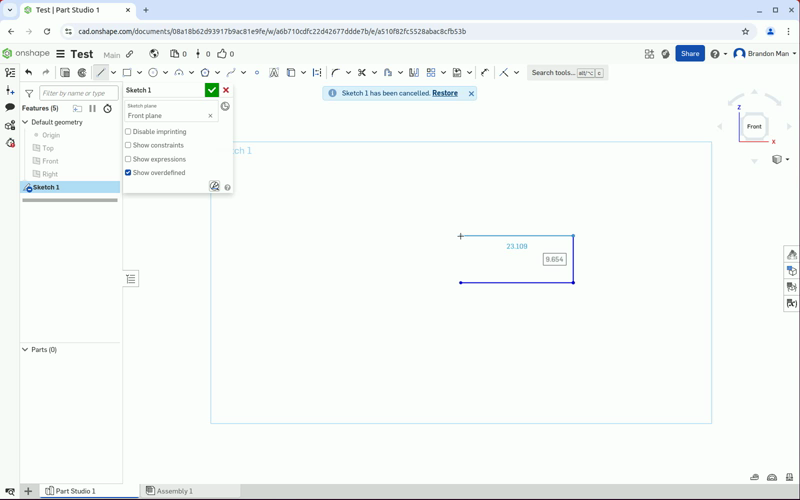
mouse_move(490, 235)
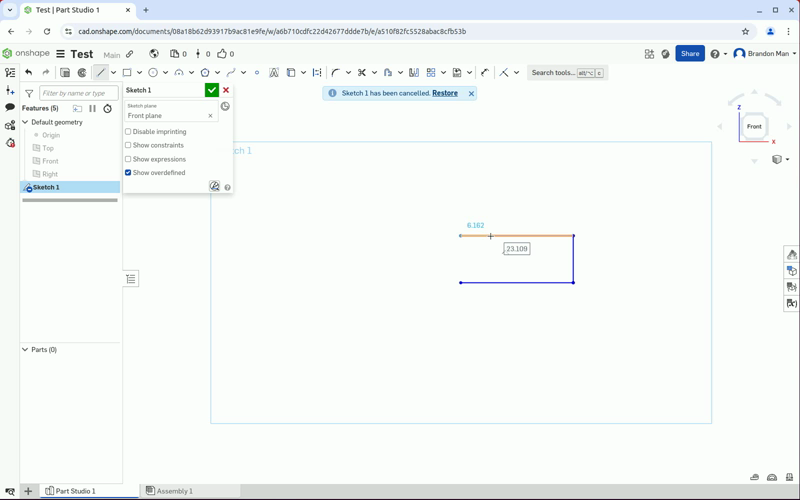
key_down(shift)
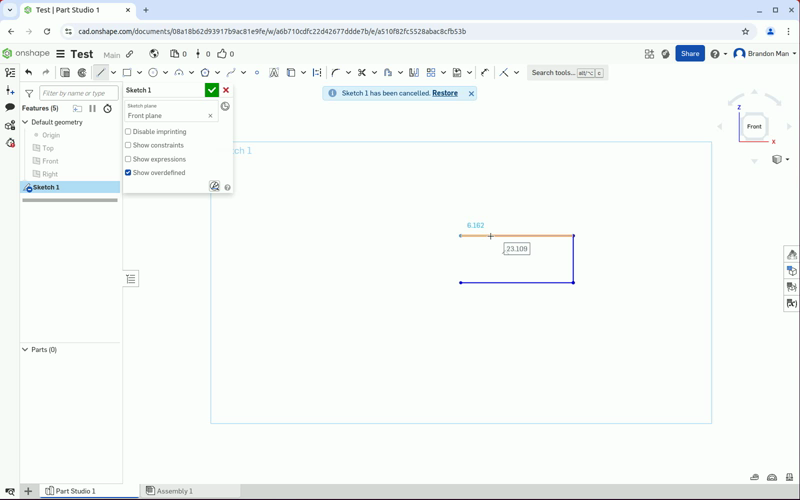
mouse_move(460, 282)
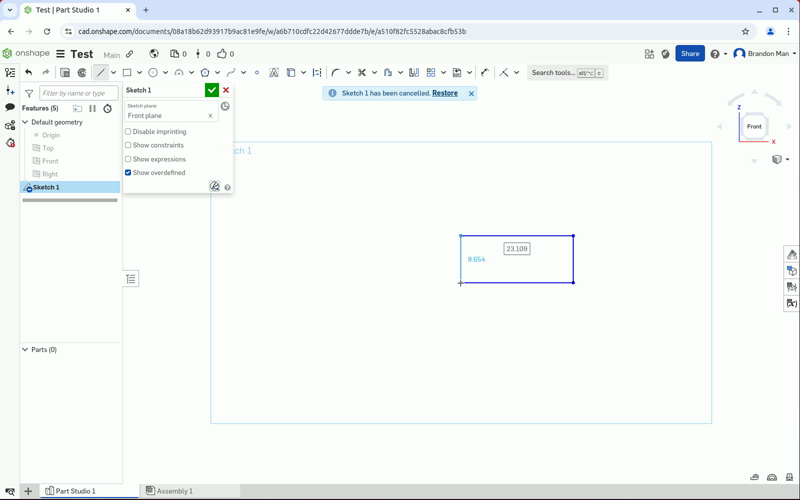
key_up(shift)
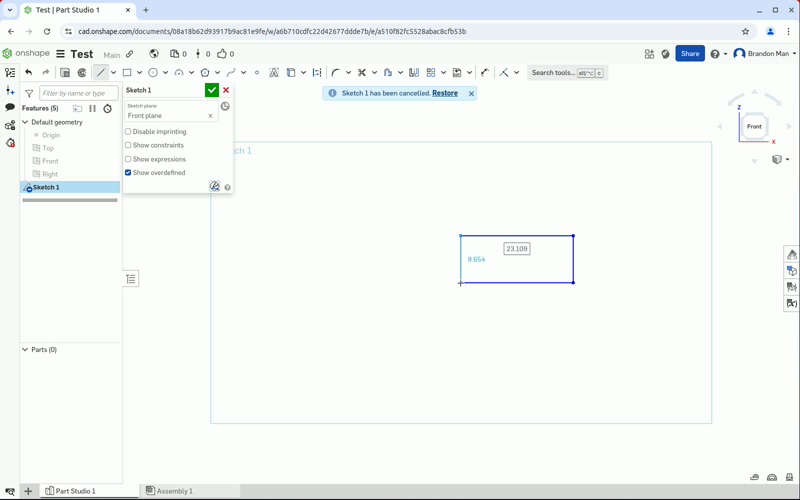
click(460, 282)
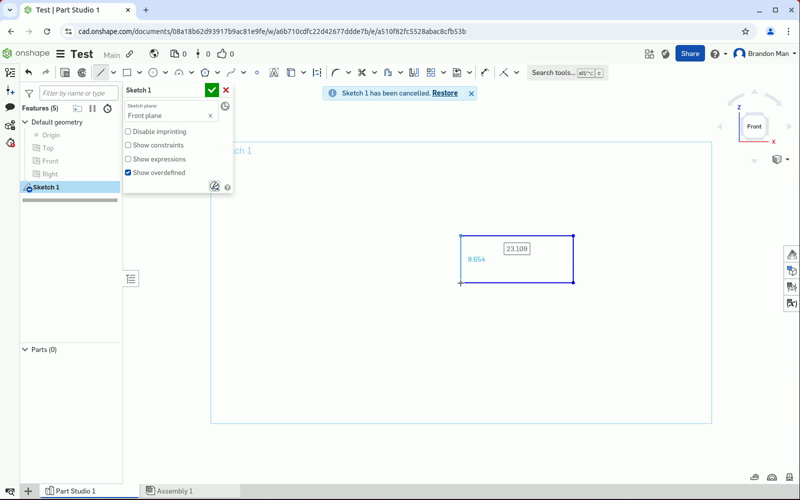
key(esc)
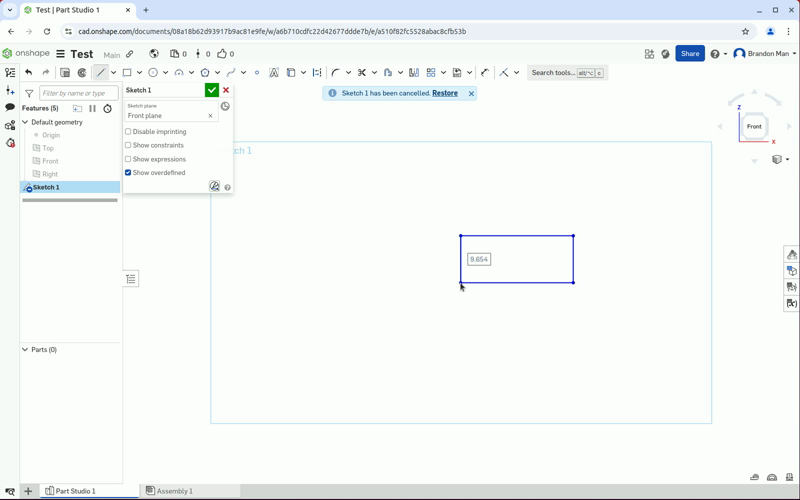
mouse_move(522, 275)
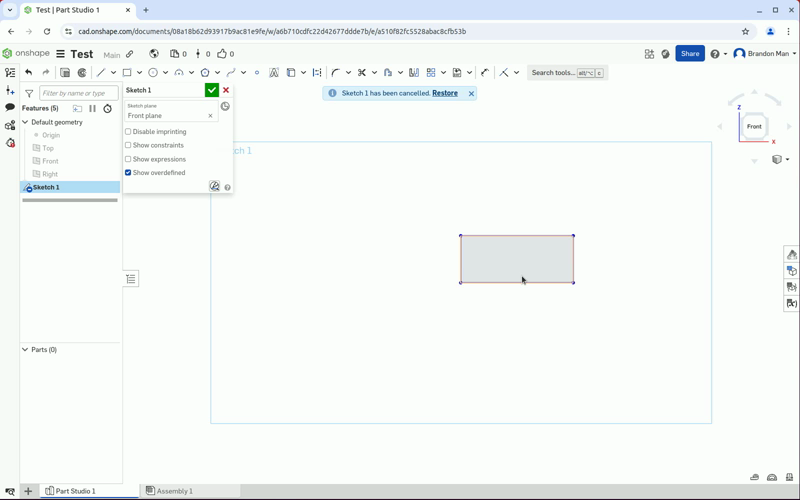
click(522, 275)
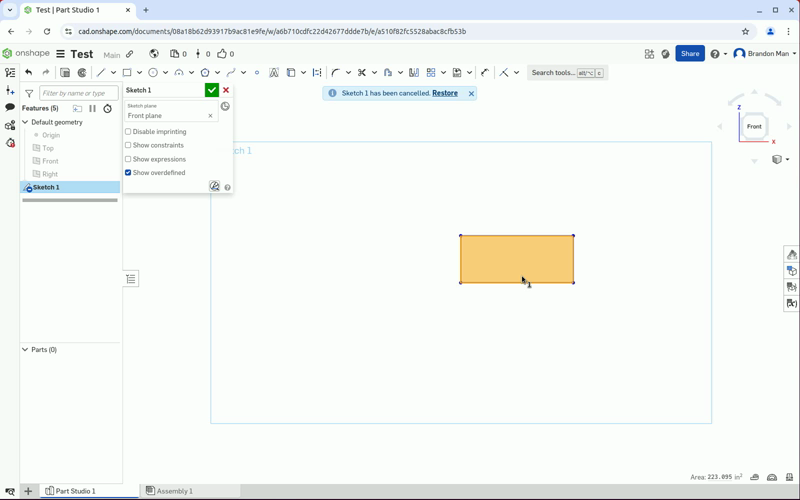
mouse_move(73, 352)
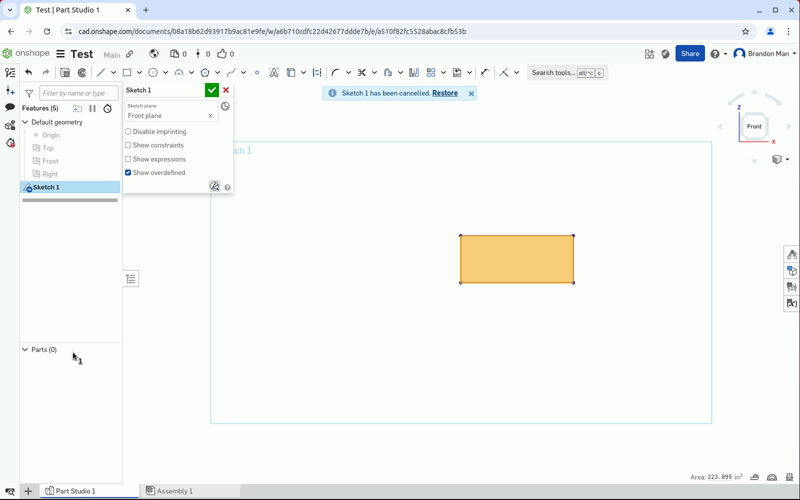
key(shift+y)
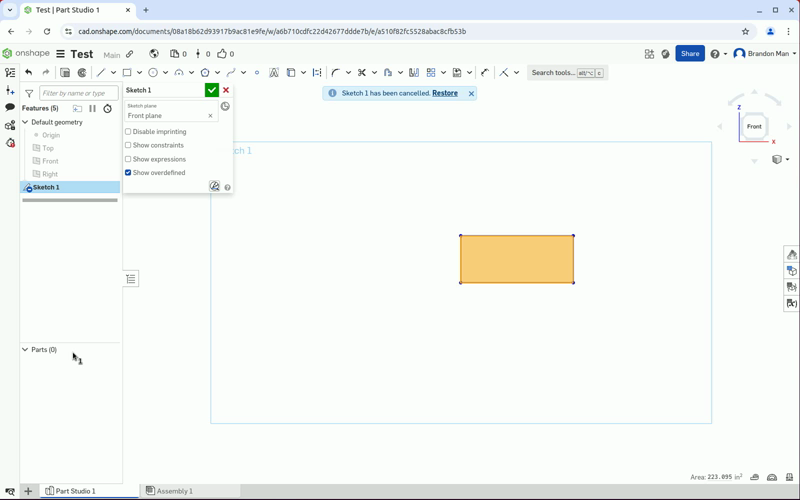
key(shift+e)
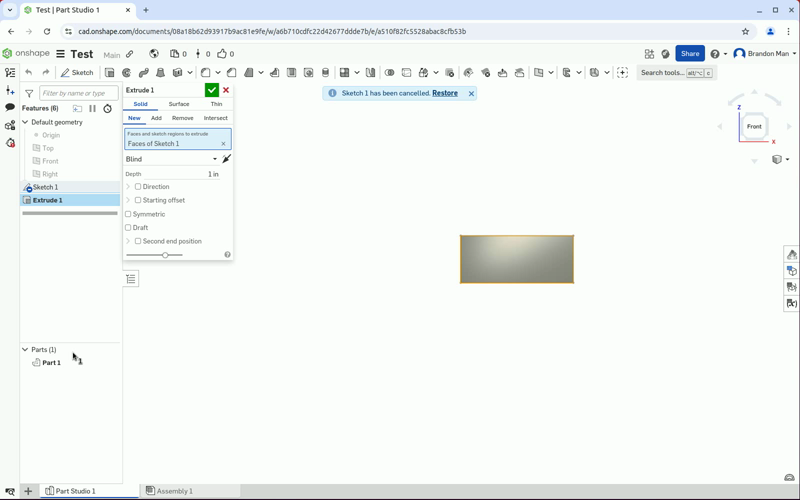
mouse_move(143, 106)
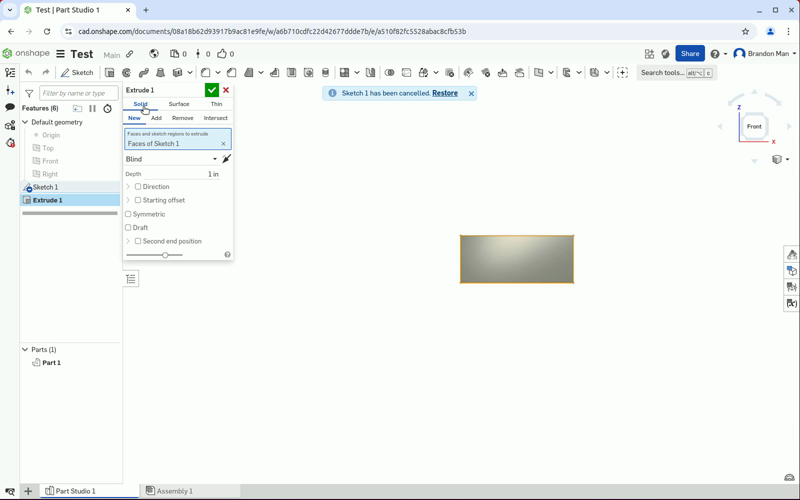
click(143, 106)
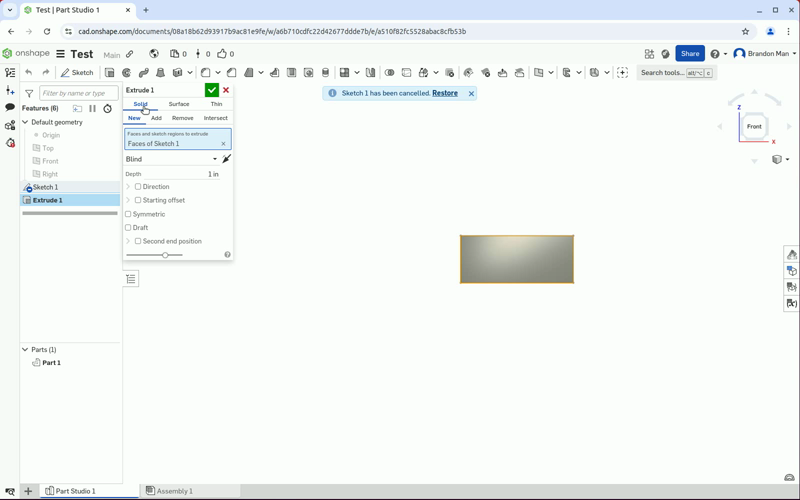
mouse_move(137, 120)
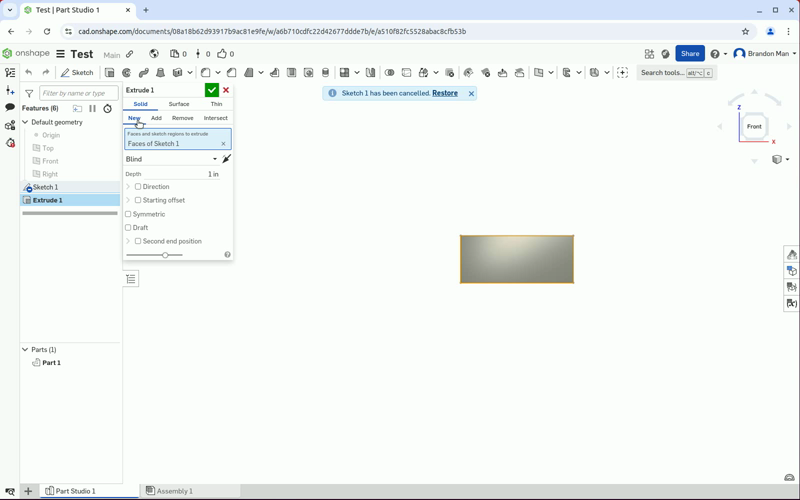
click(137, 120)
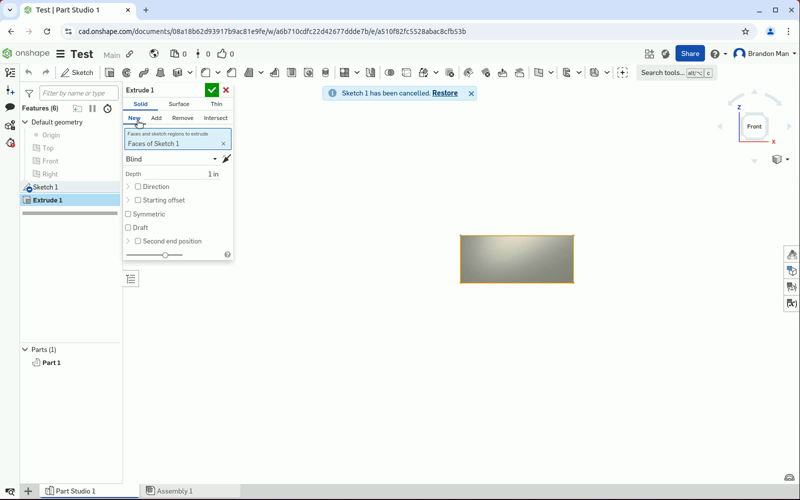
key(tab, 4)
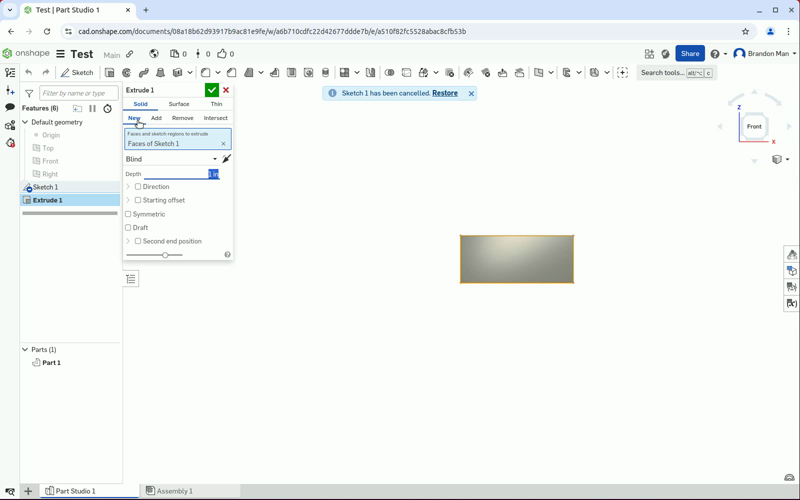
text(1.685)
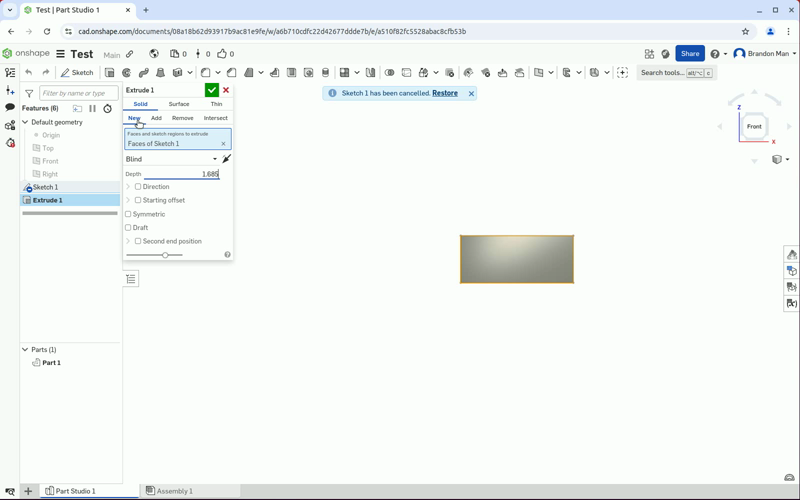
key(enter)
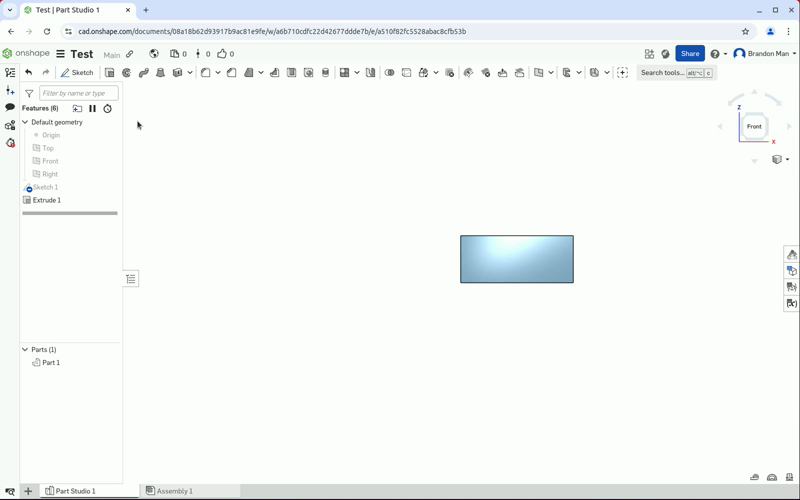
key(shift+h)
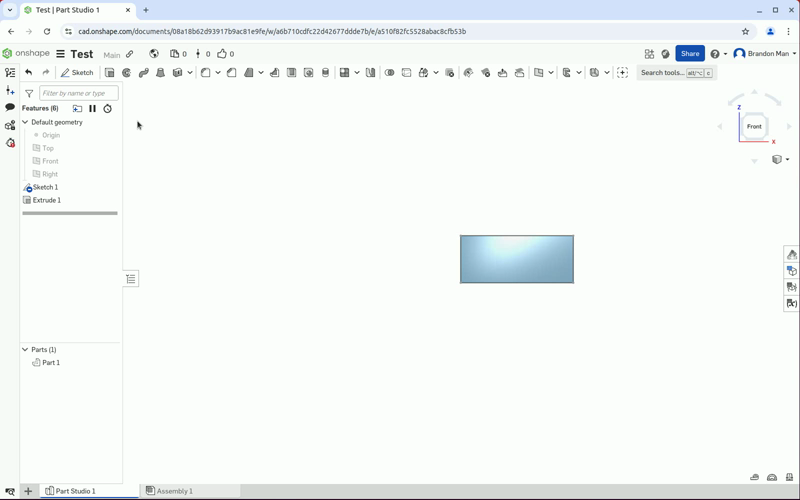
key(shift+h)
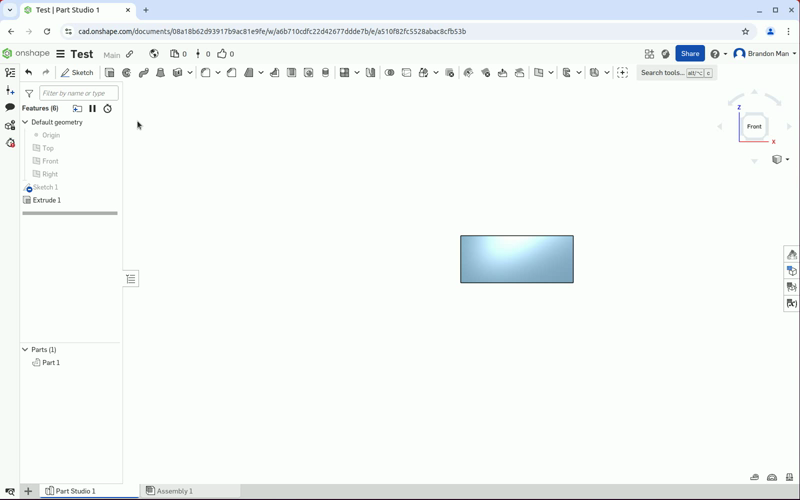
mouse_move(73, 189)
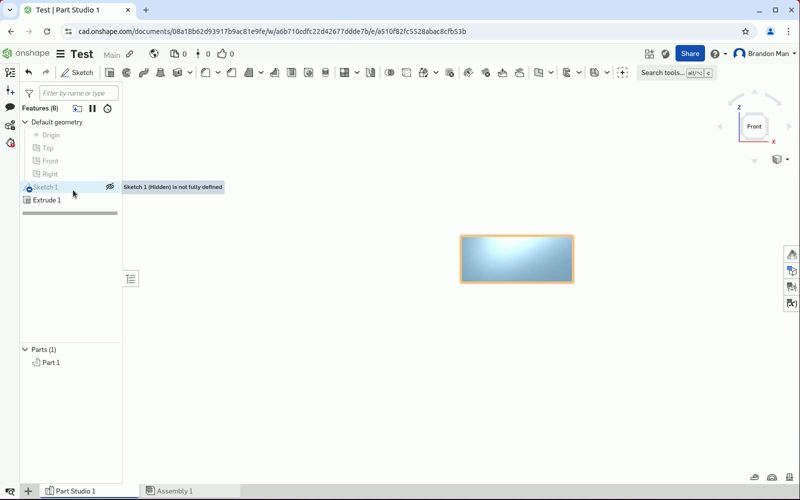
click(73, 189)
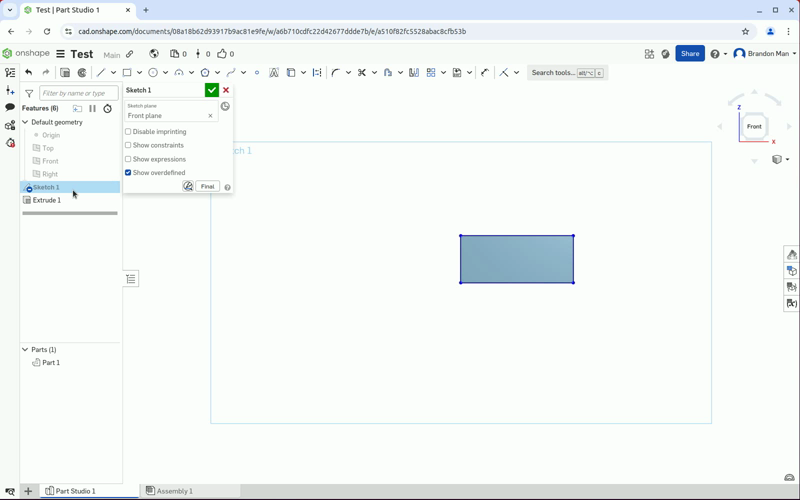
mouse_move(229, 92)
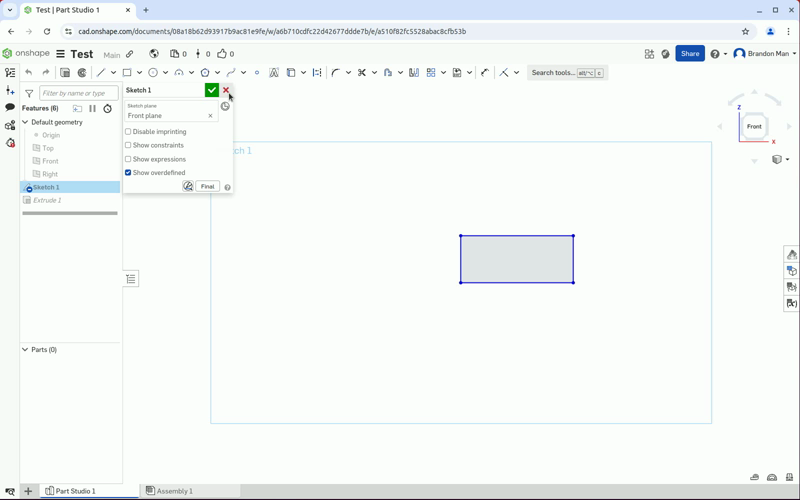
click(229, 92)
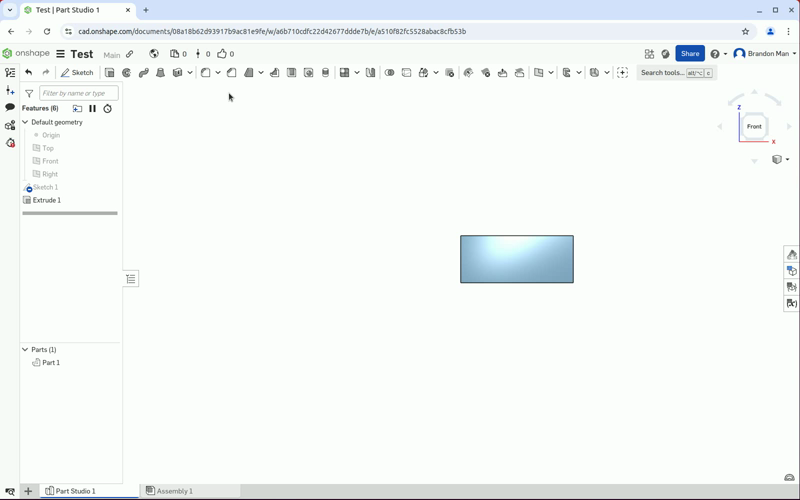
mouse_move(541, 75)
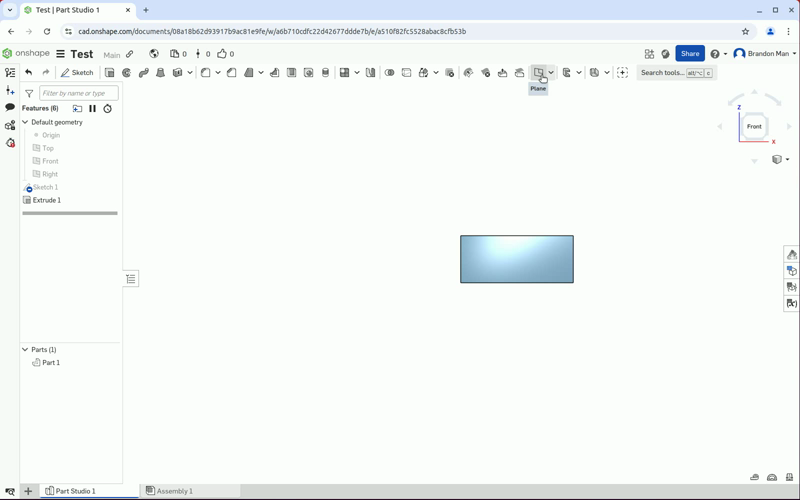
click(541, 75)
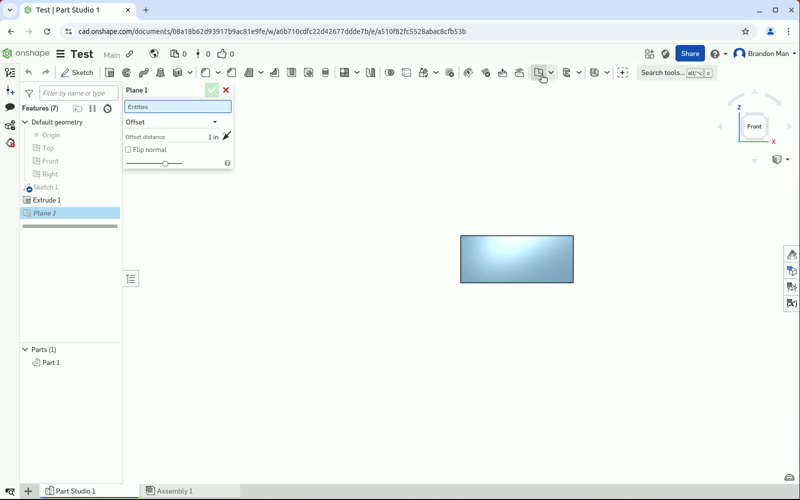
mouse_move(73, 163)
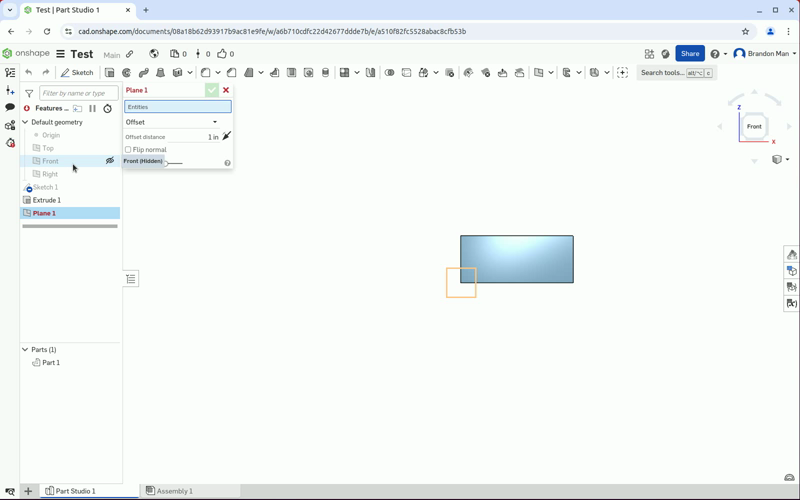
click(73, 163)
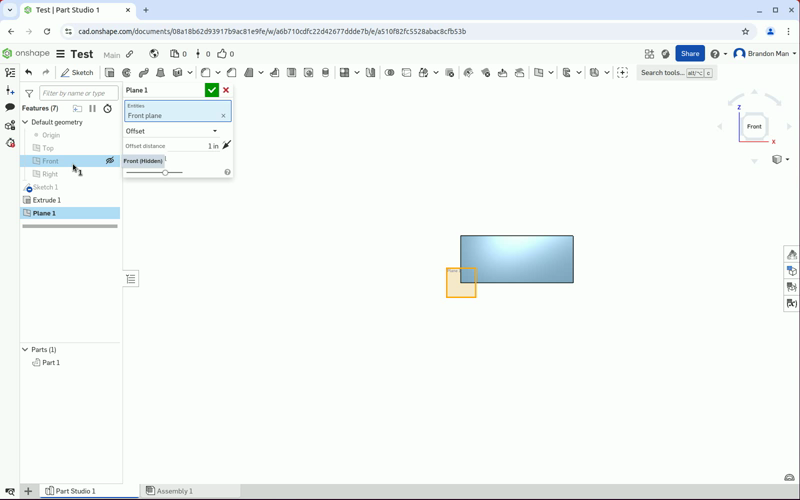
key(tab, 2)
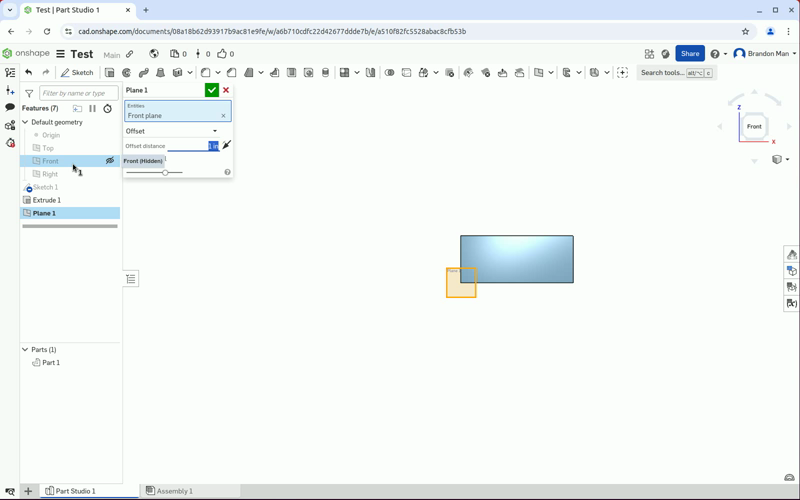
text(1.695)
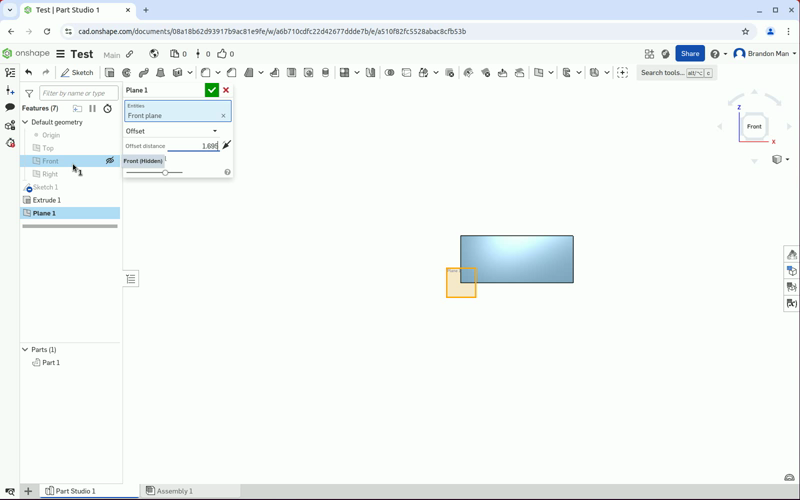
key(enter, 2)
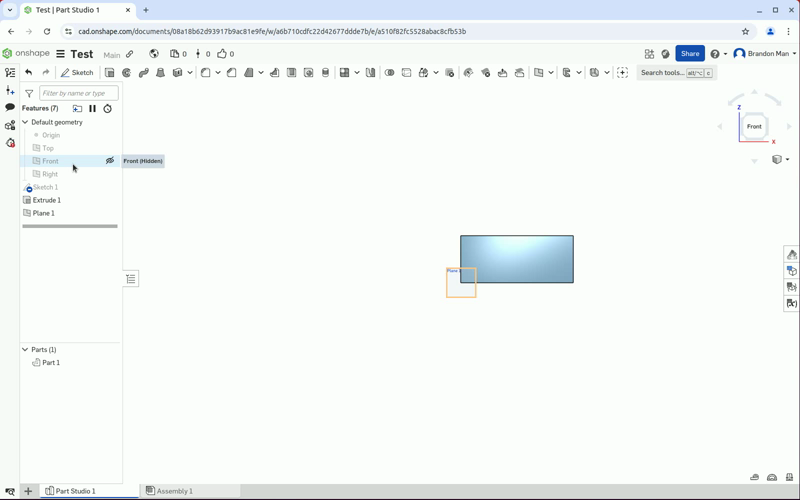
key(shift+s)
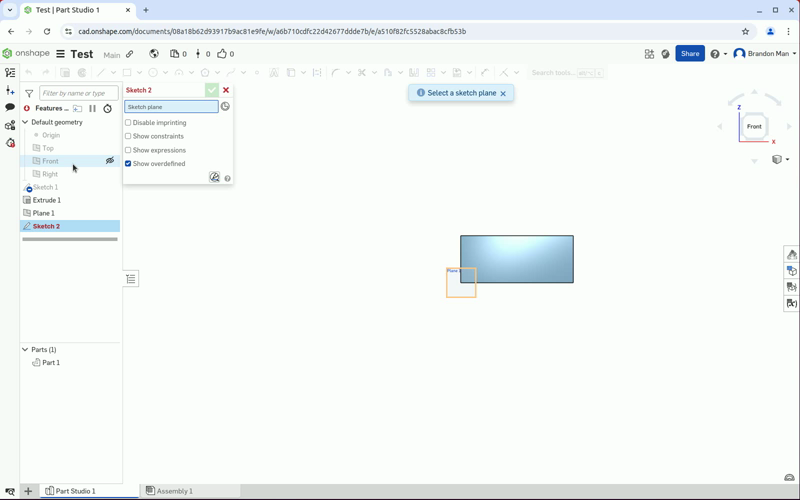
mouse_move(73, 215)
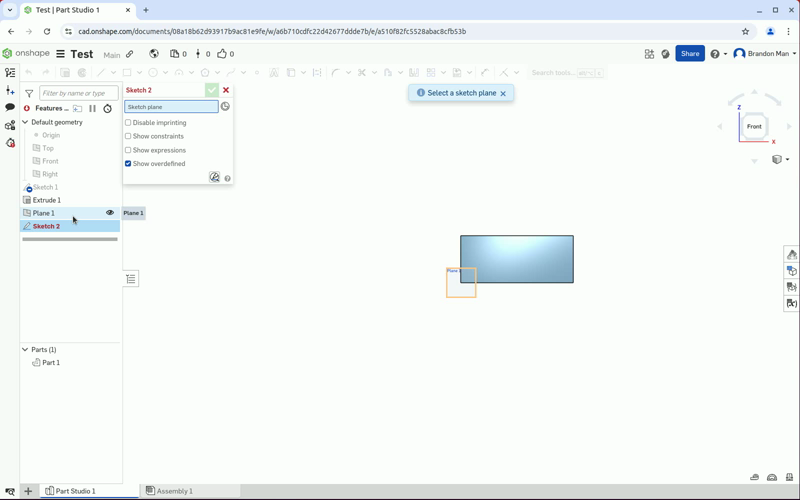
click(73, 215)
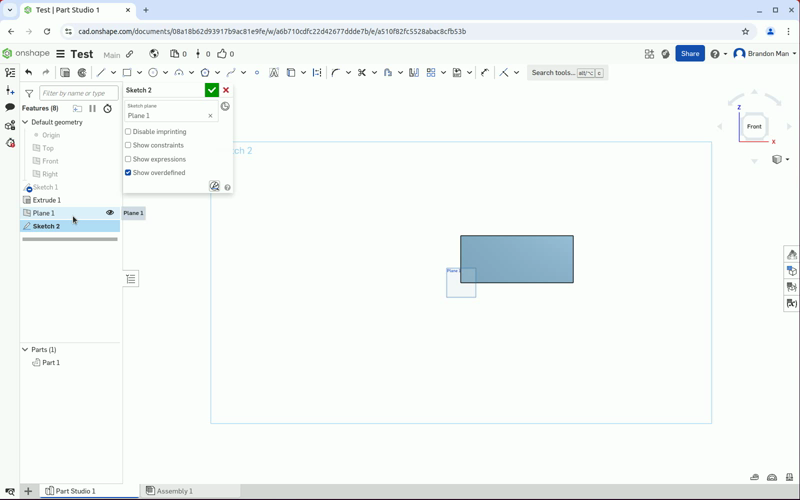
mouse_move(73, 352)
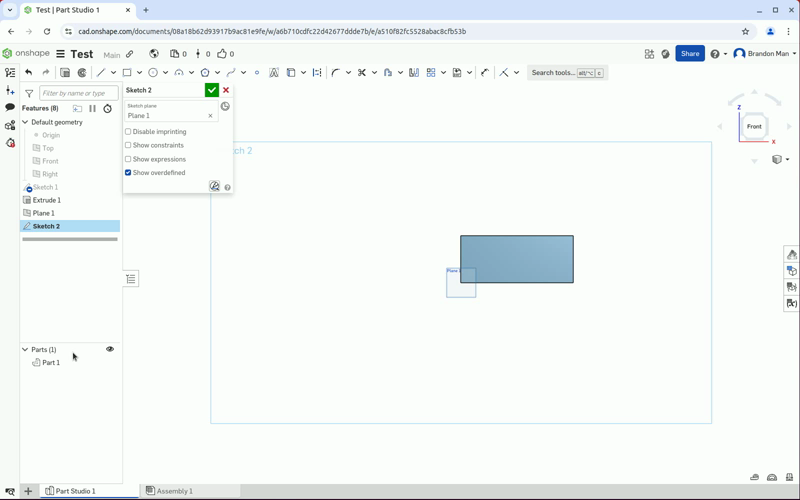
key(y)
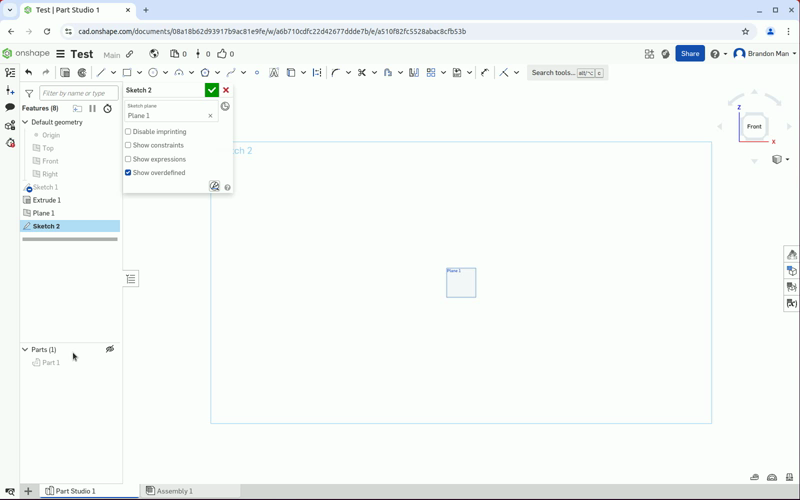
key(c)
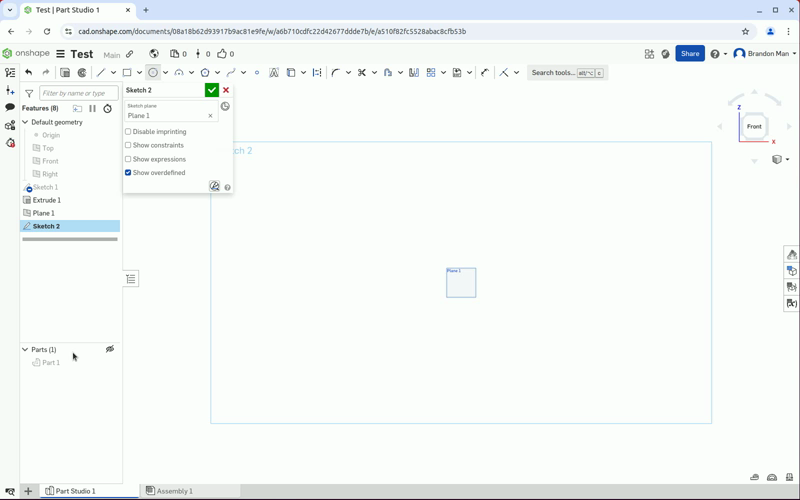
key_down(shift)
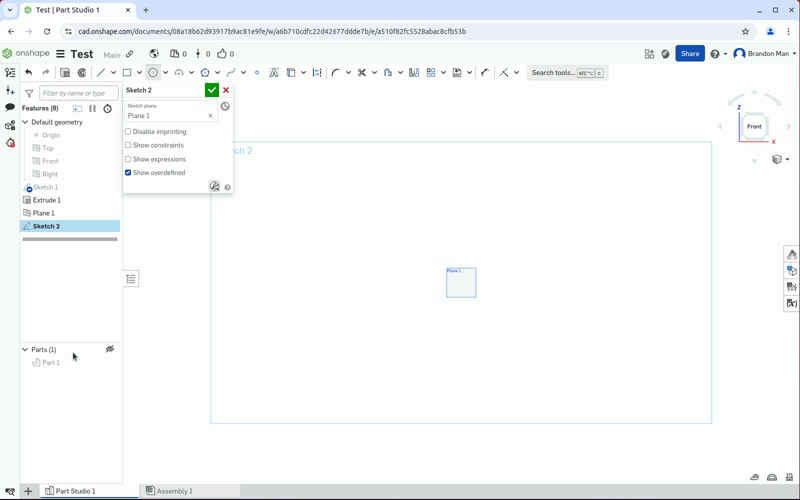
mouse_move(480, 261)
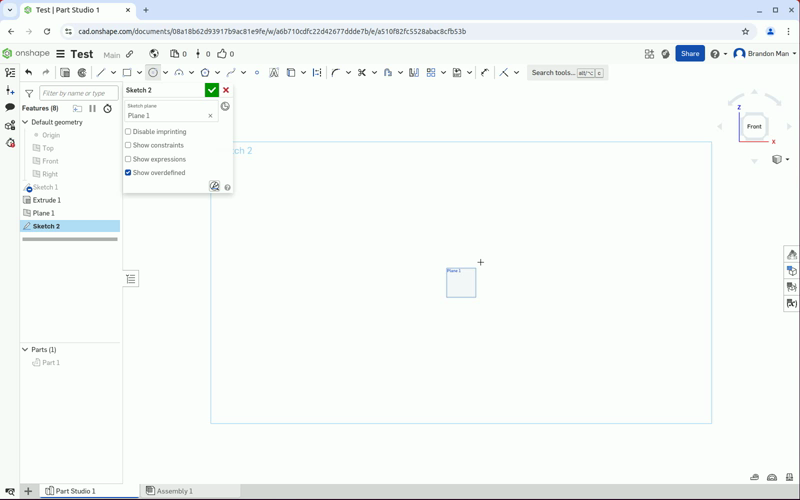
click(480, 261)
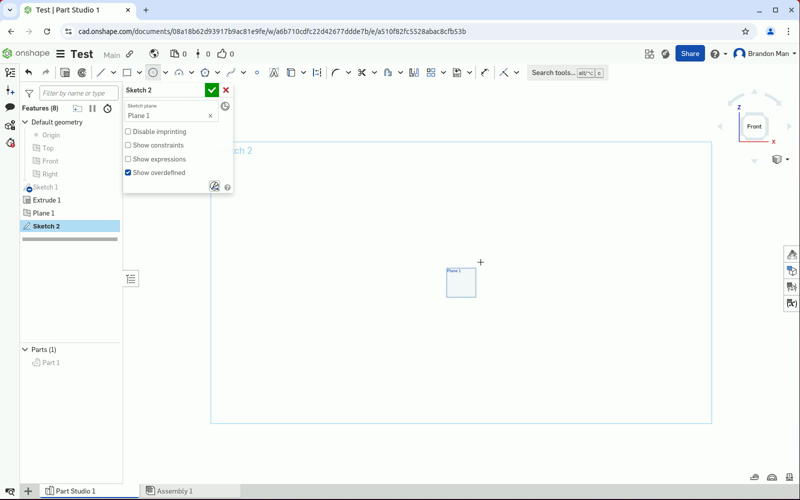
key_up(shift)
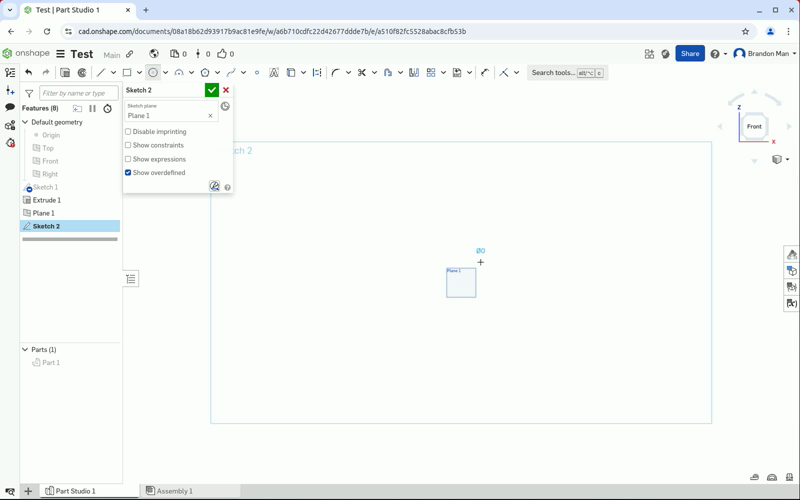
mouse_move(497, 261)
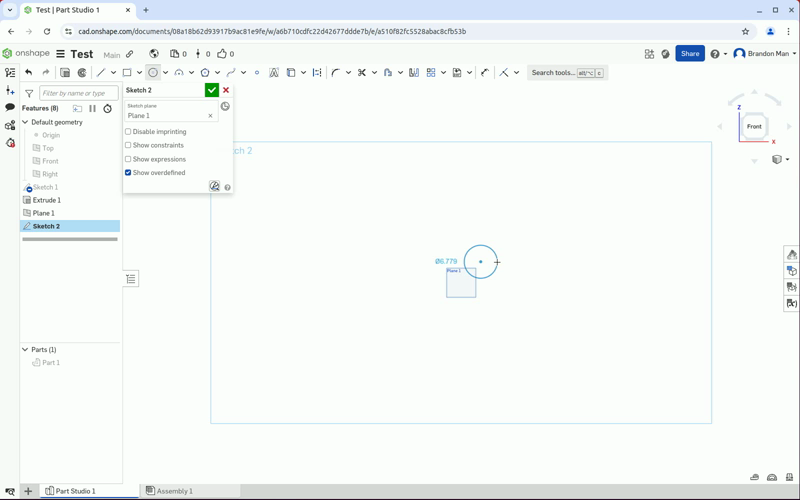
click(497, 261)
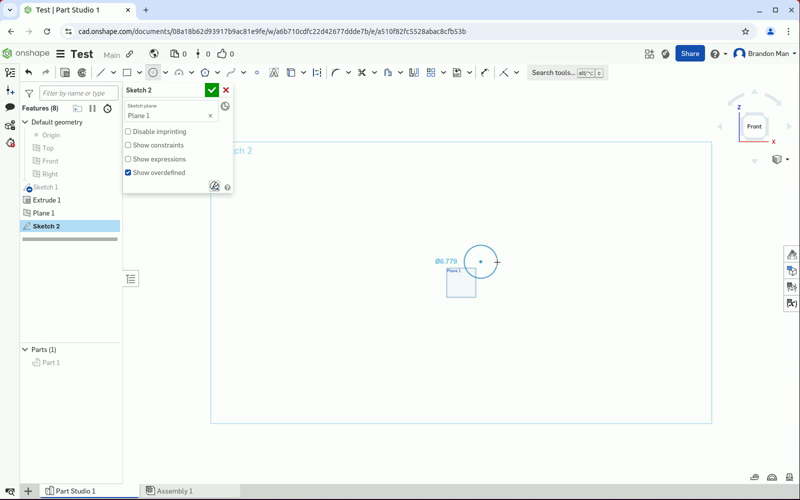
key(esc)
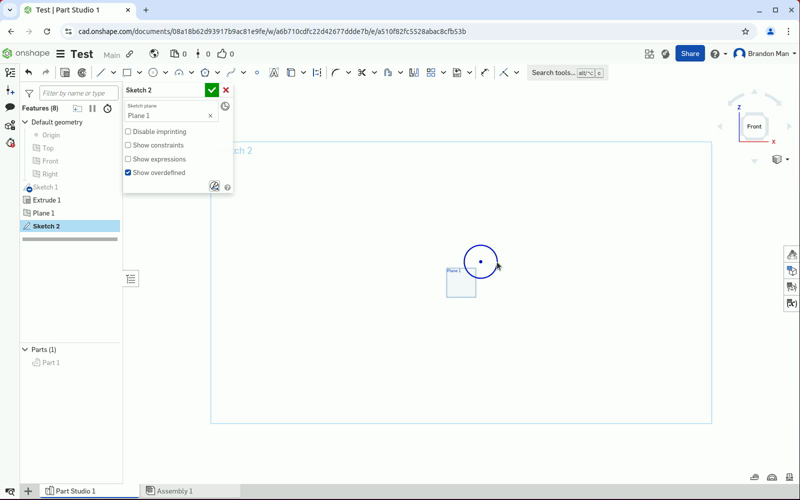
mouse_move(494, 257)
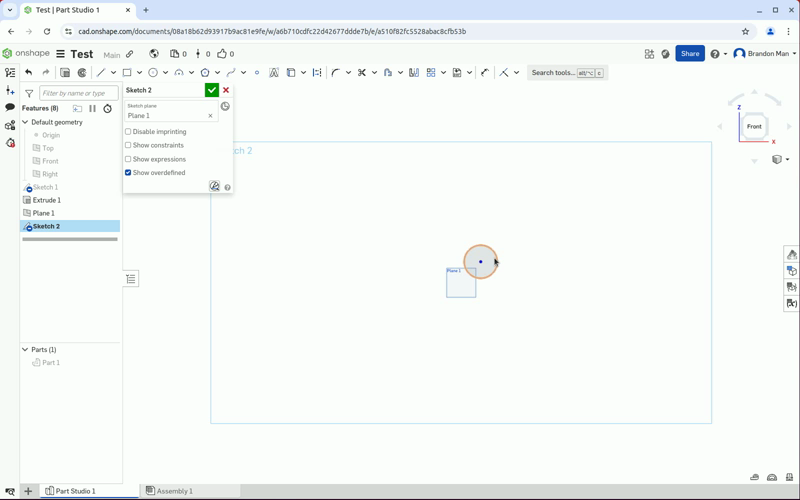
scroll(6)
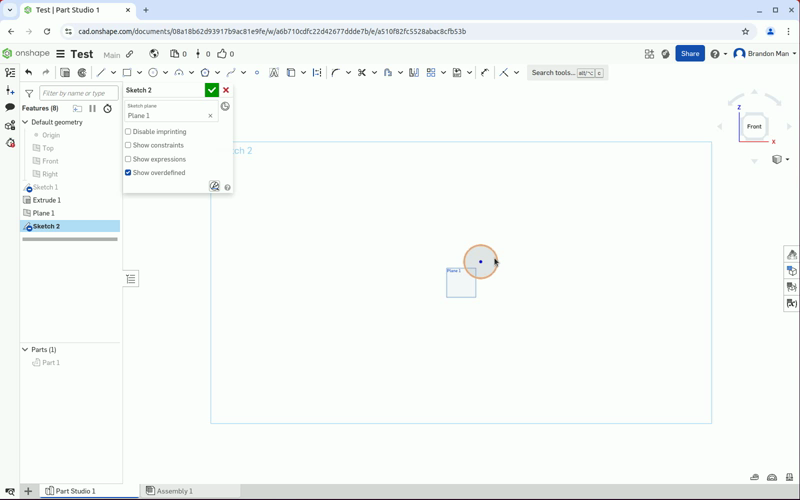
scroll(6)
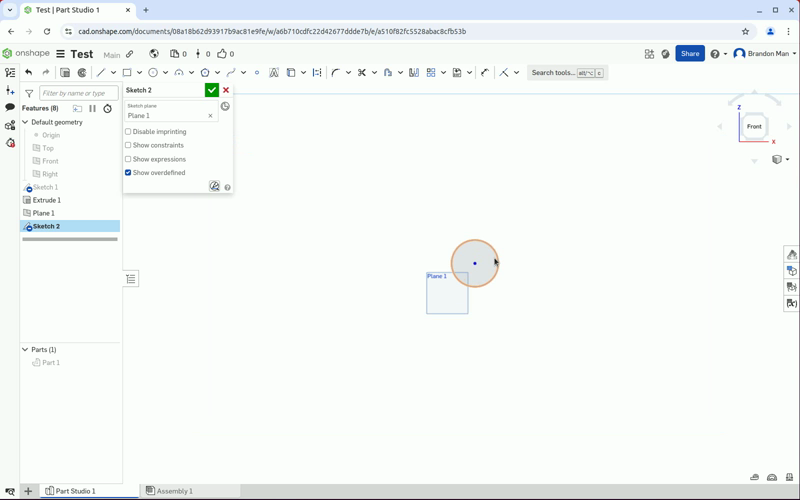
scroll(6)
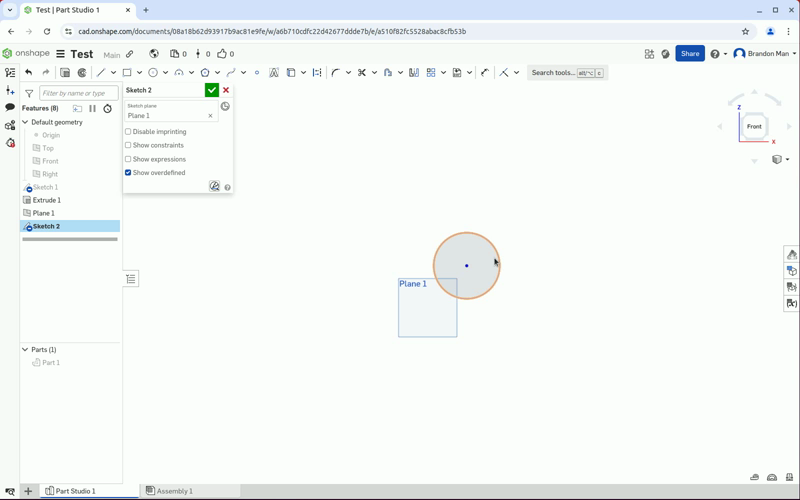
scroll(6)
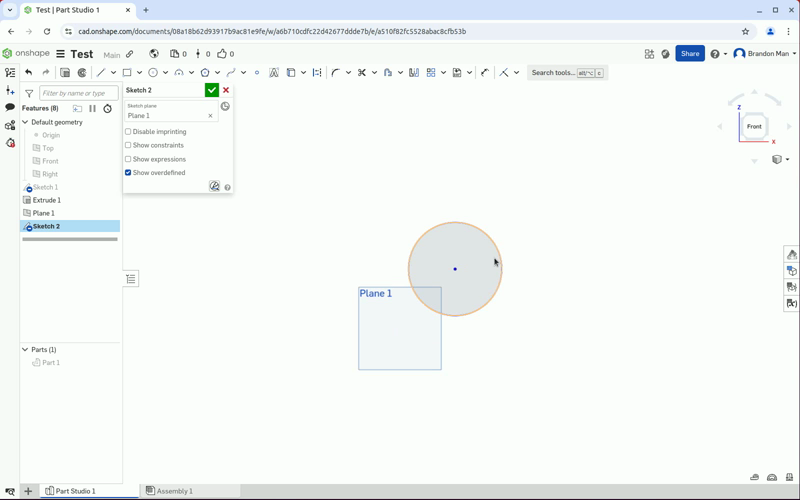
scroll(6)
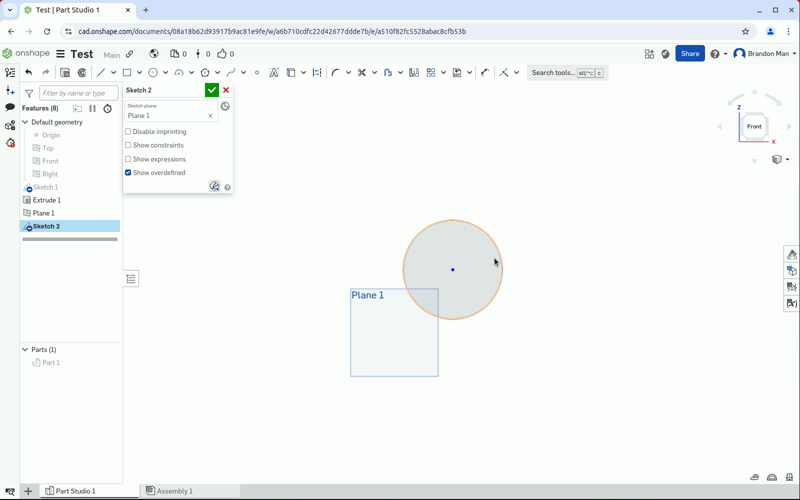
scroll(6)
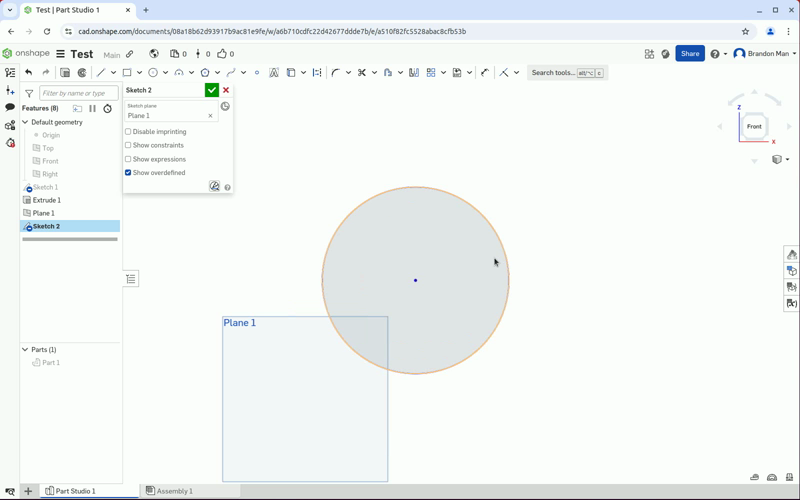
scroll(6)
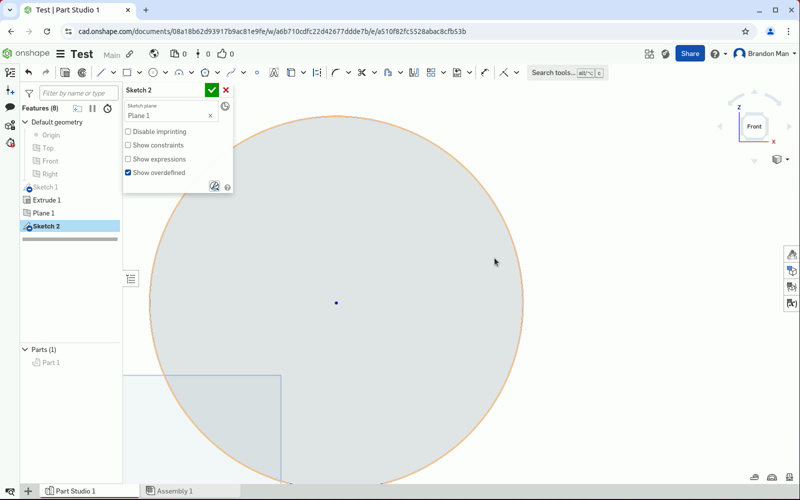
click(494, 257)
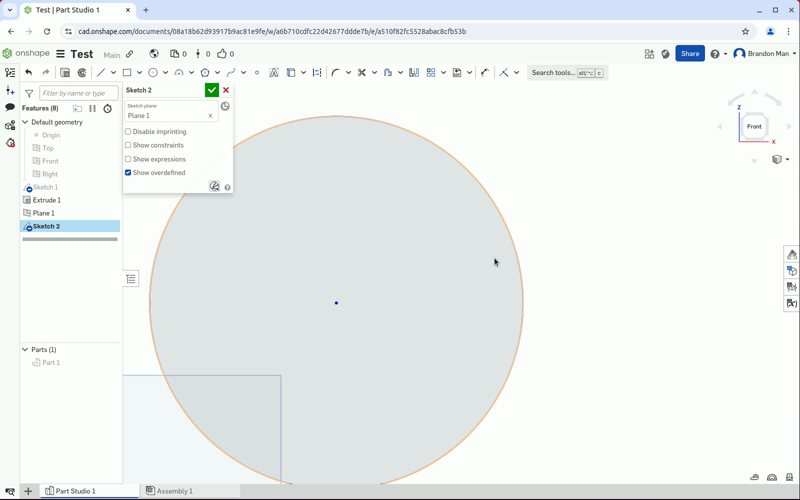
scroll(-6)
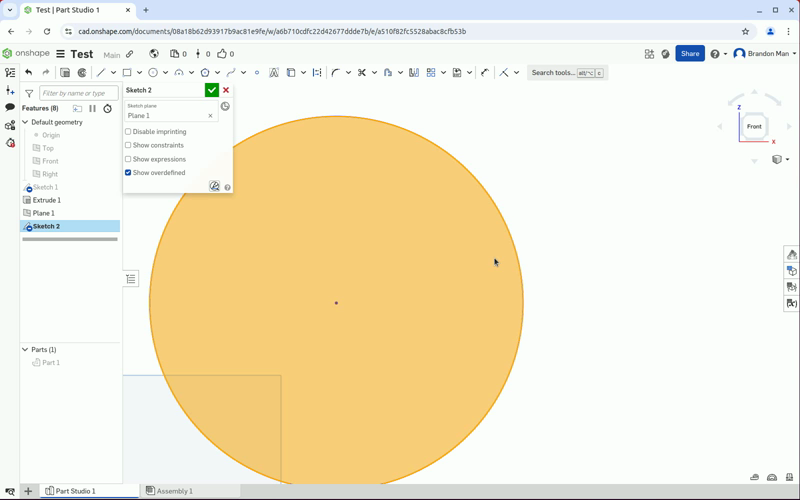
scroll(-6)
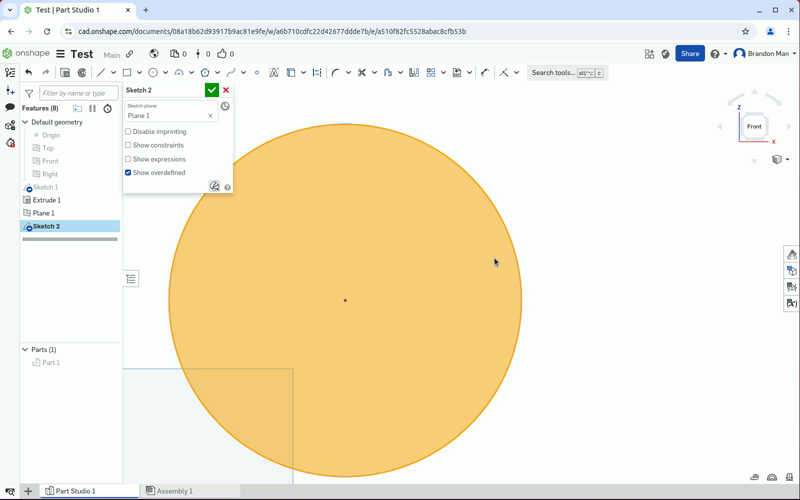
scroll(-6)
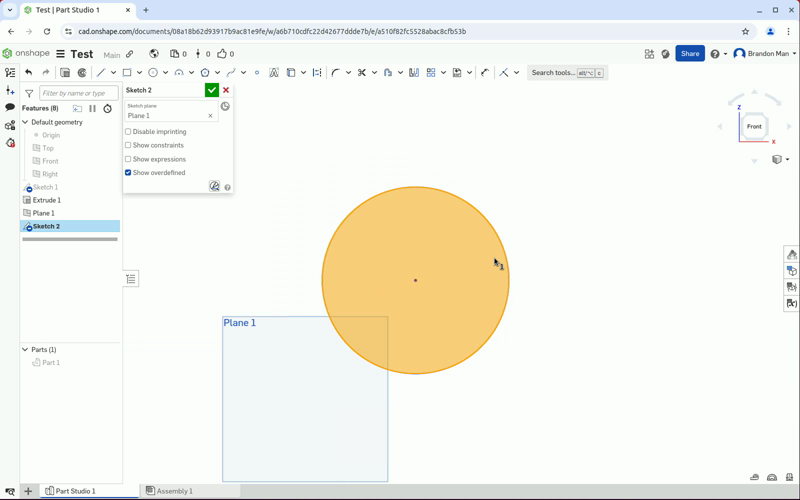
scroll(-6)
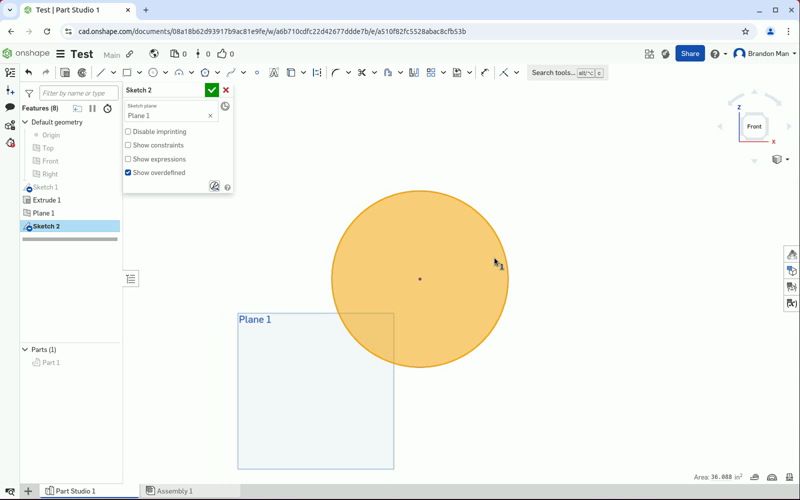
scroll(-6)
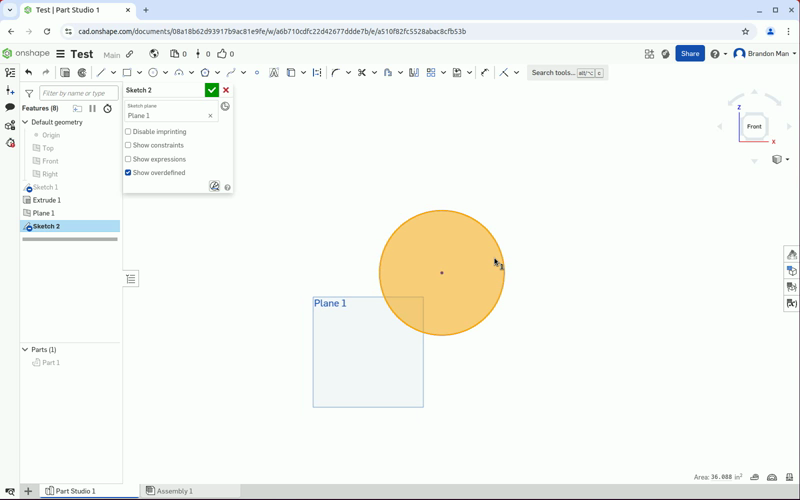
scroll(-6)
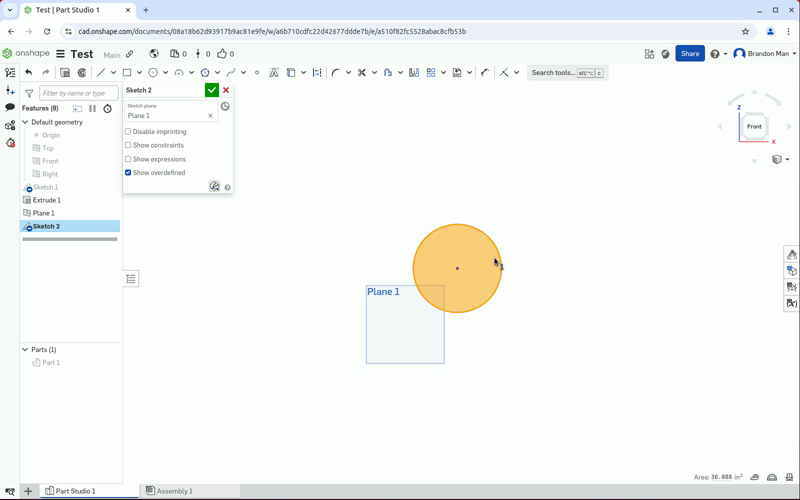
scroll(-6)
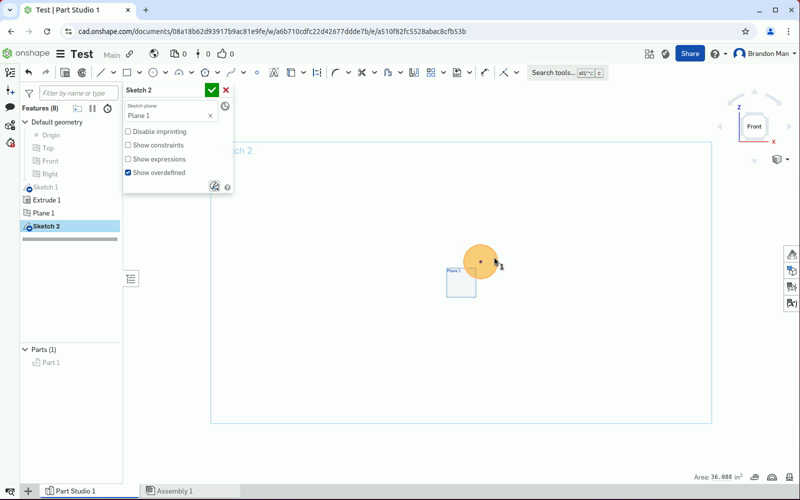
mouse_move(73, 352)
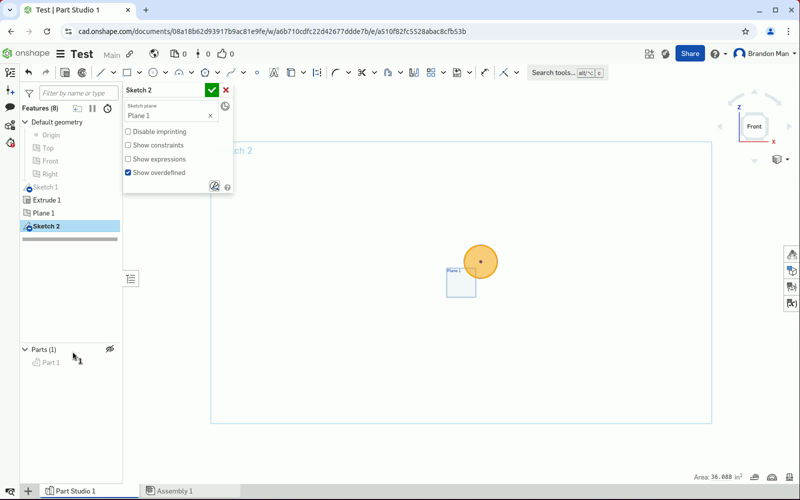
key(shift+y)
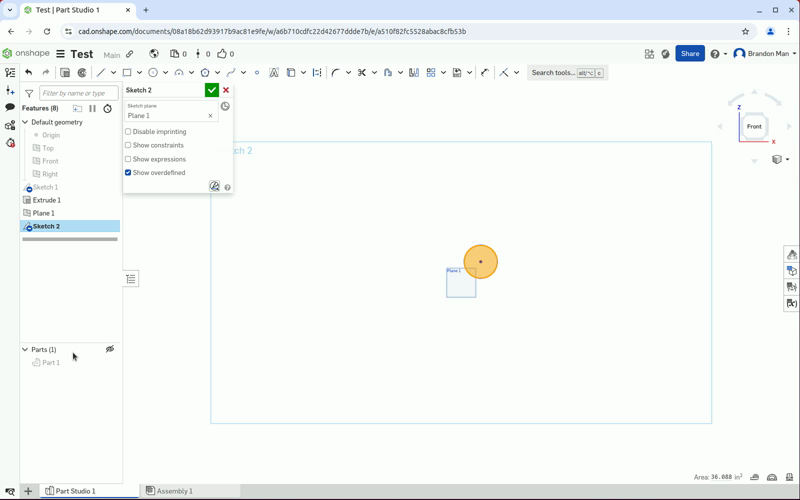
key(shift+e)
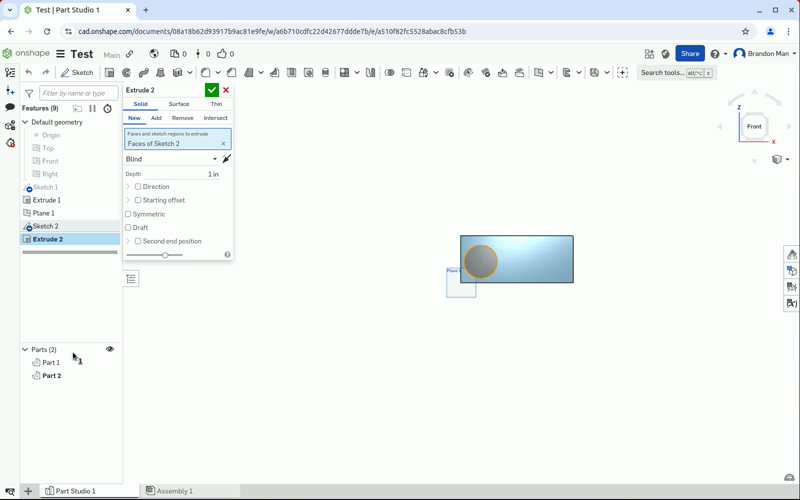
mouse_move(143, 106)
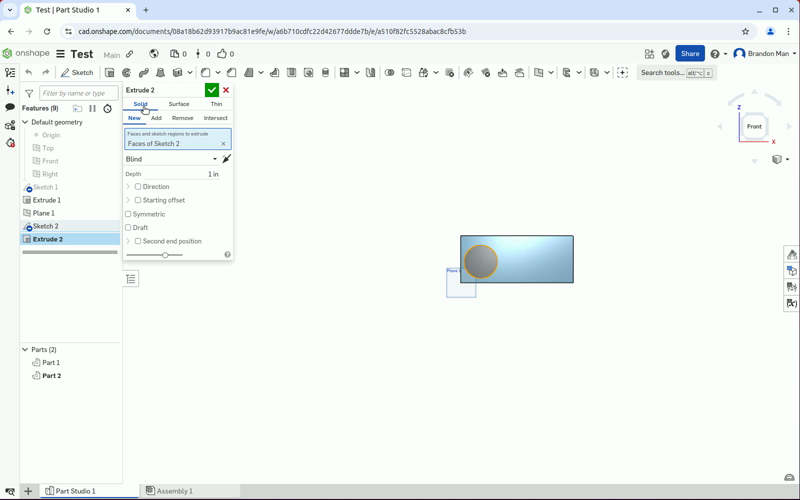
click(143, 106)
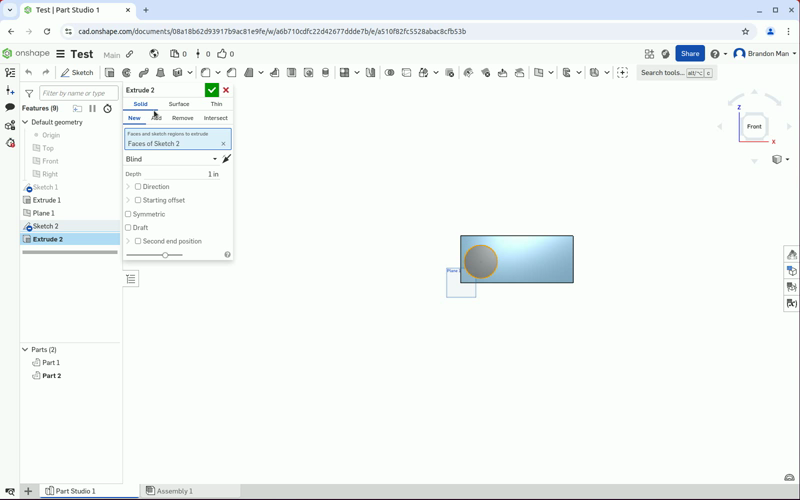
mouse_move(186, 120)
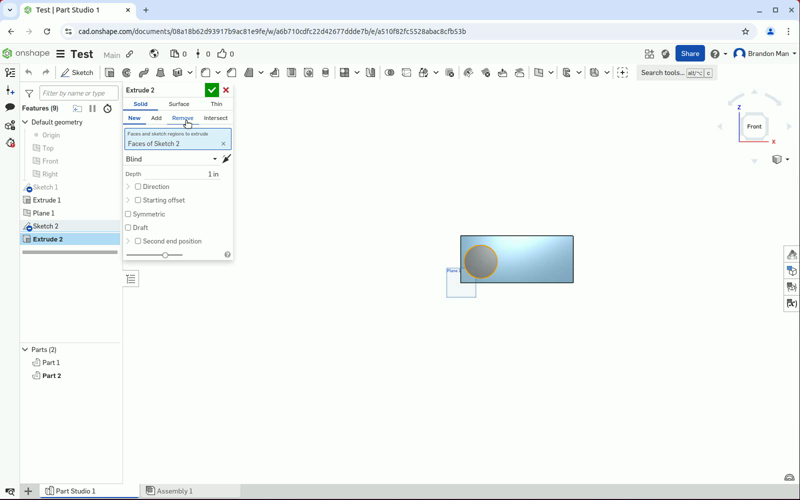
click(186, 120)
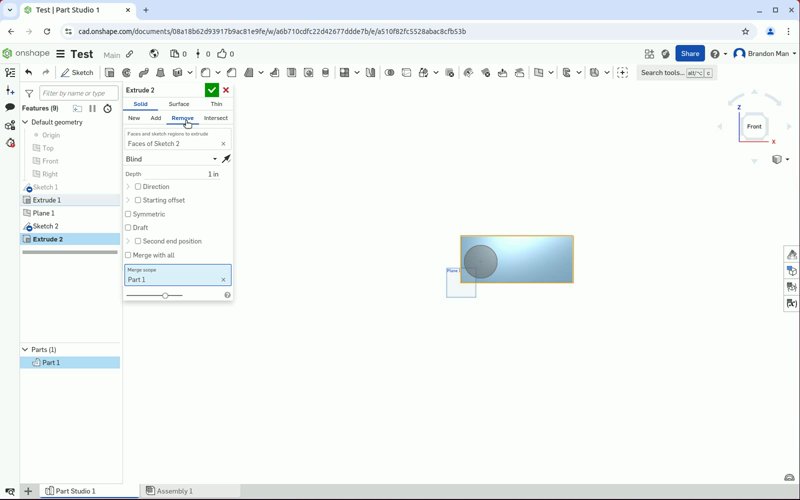
key(tab, 4)
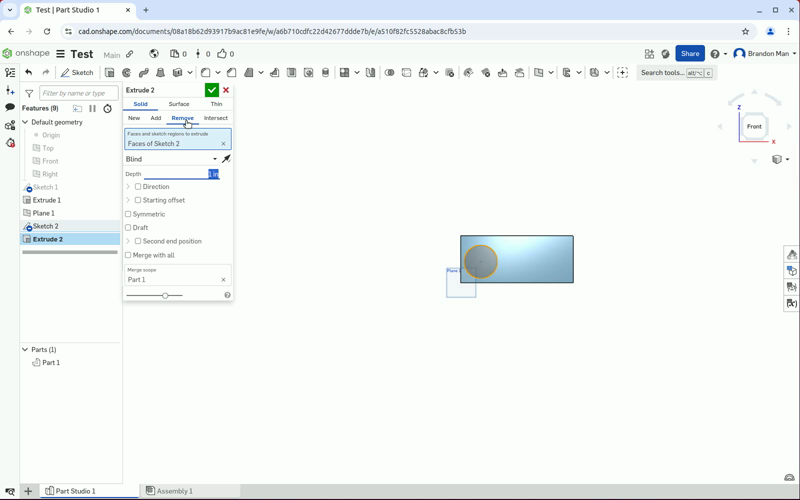
text(2.166)
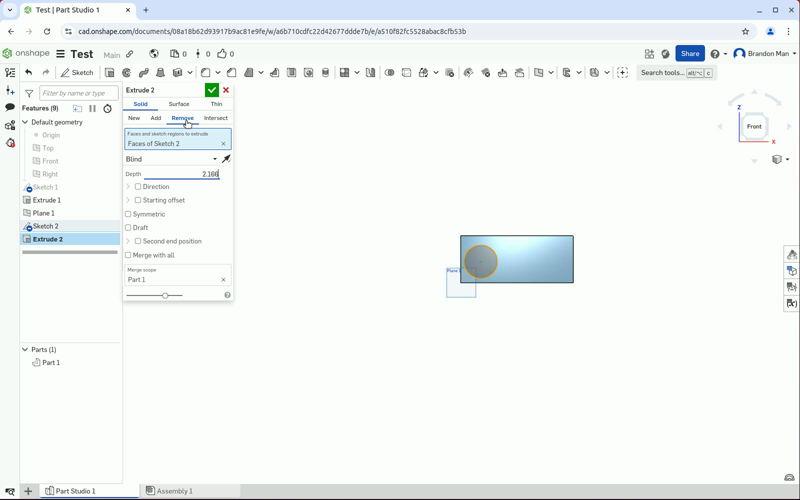
key(tab, 6)
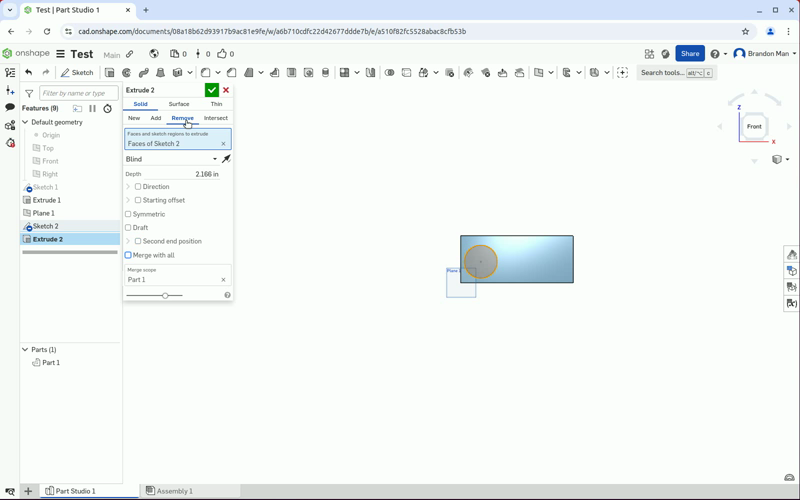
key(space)
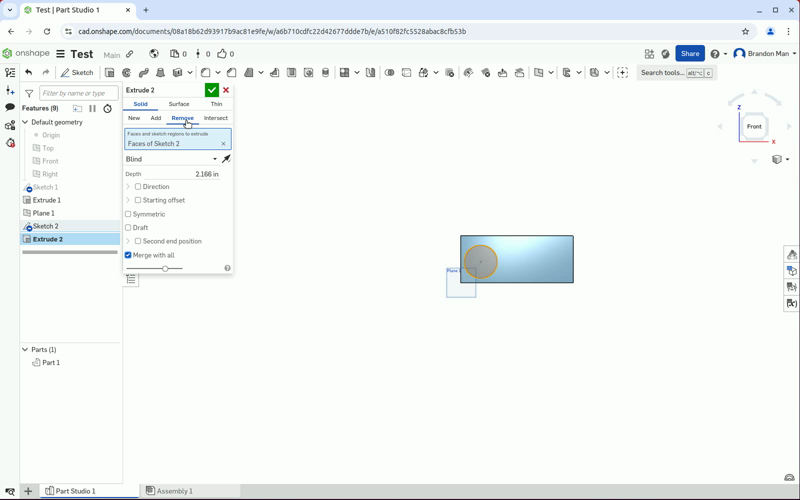
key(enter)
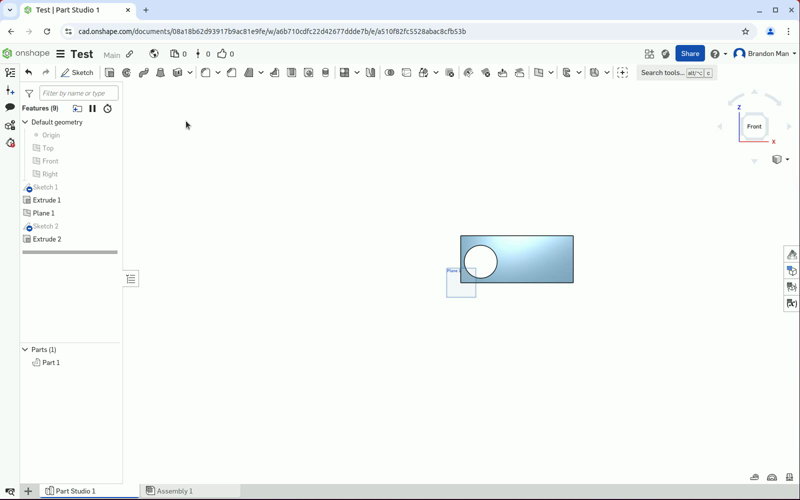
key(shift+h)
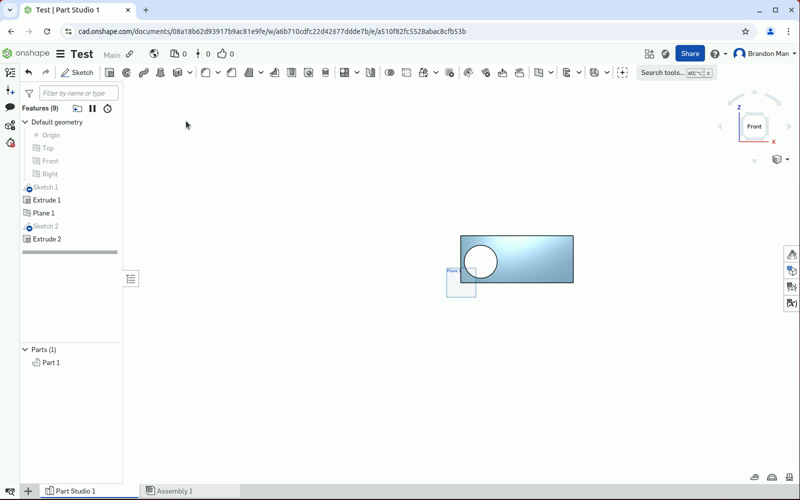
key(shift+h)
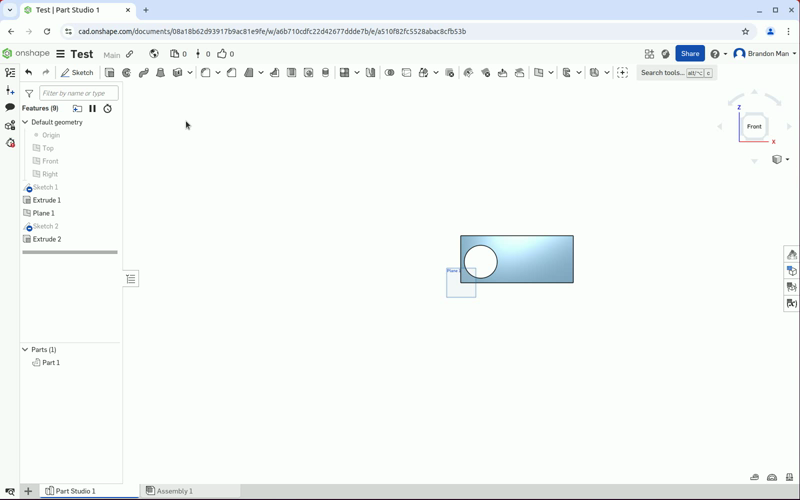
mouse_move(73, 189)
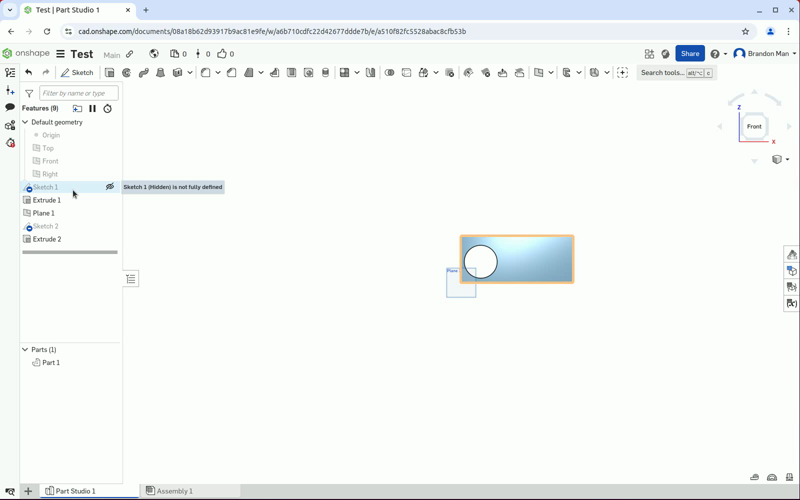
click(73, 189)
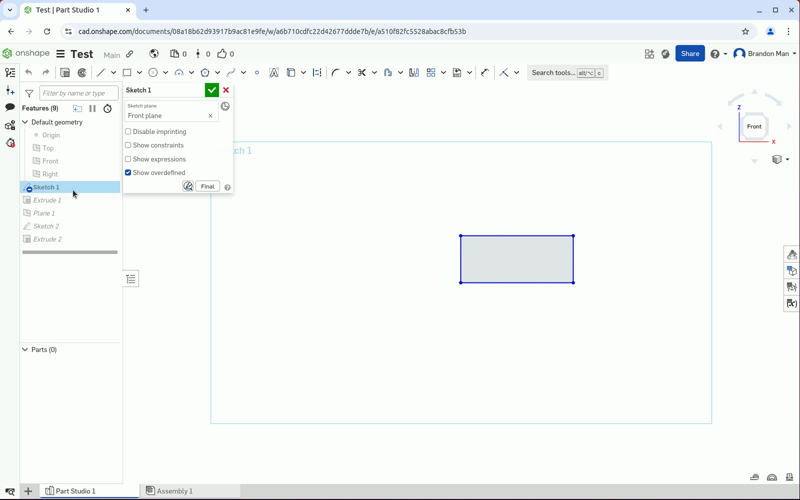
mouse_move(229, 92)
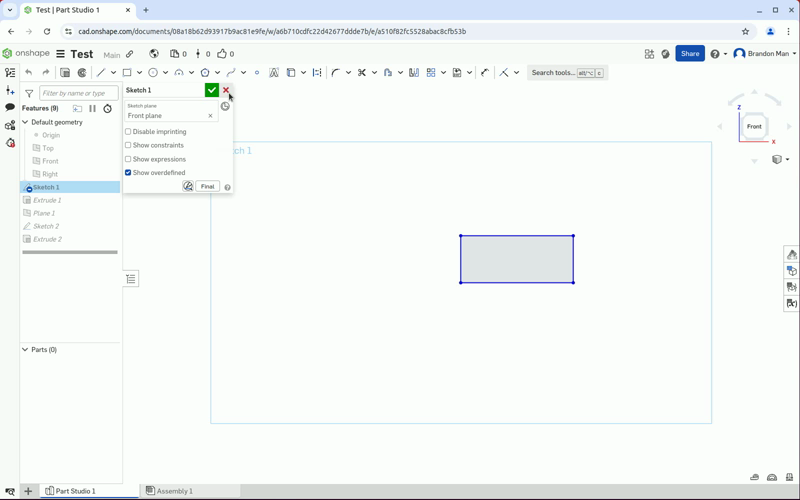
click(229, 92)
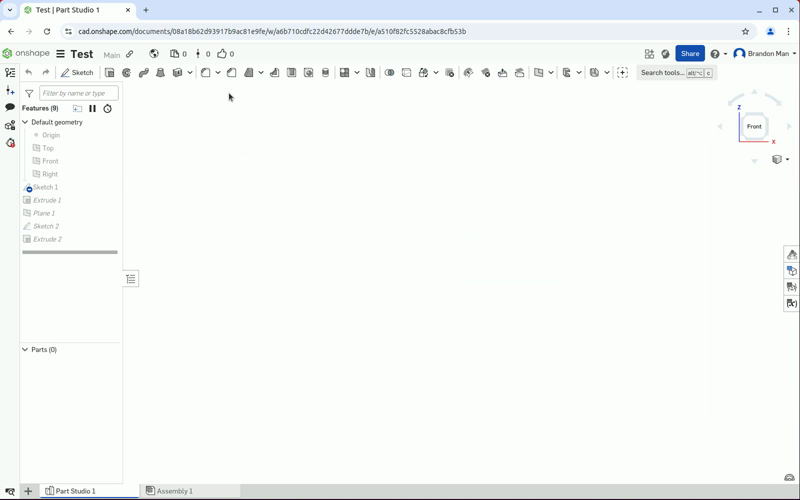
key(shift+s)
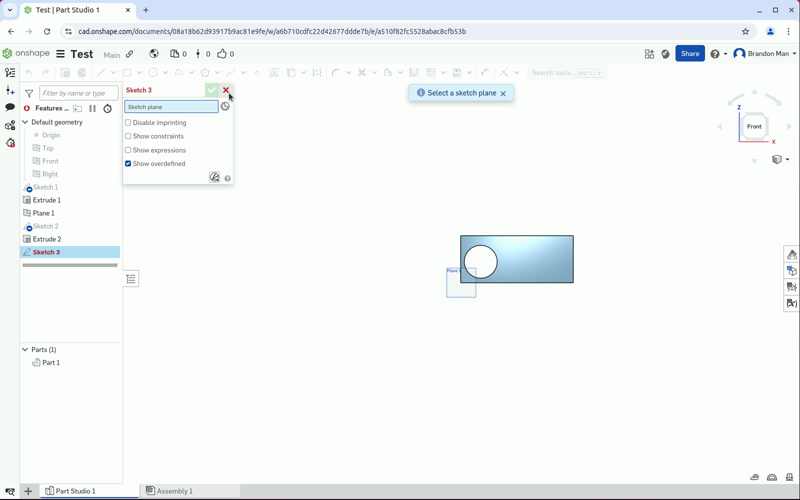
mouse_move(73, 215)
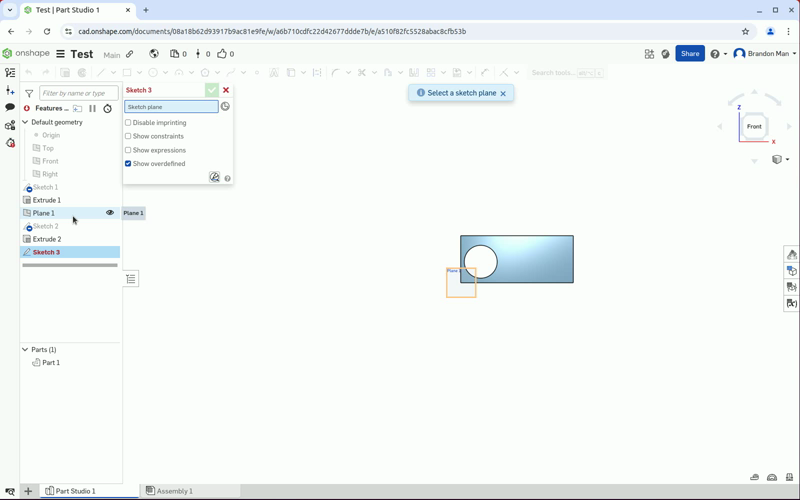
click(73, 215)
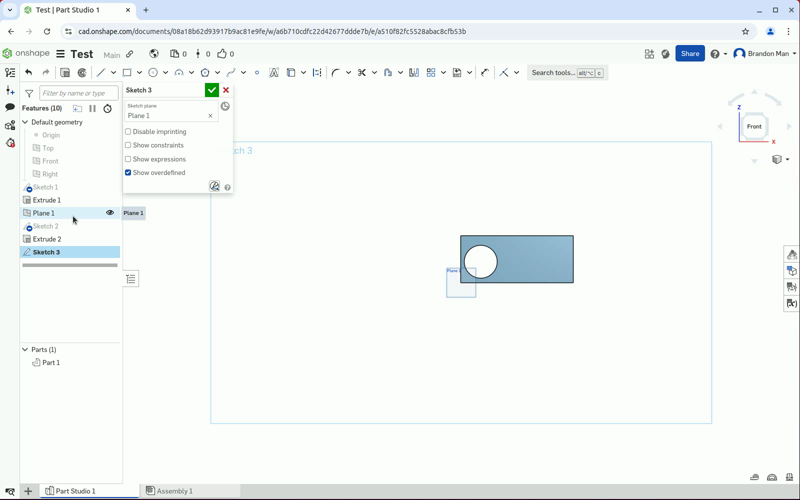
mouse_move(73, 352)
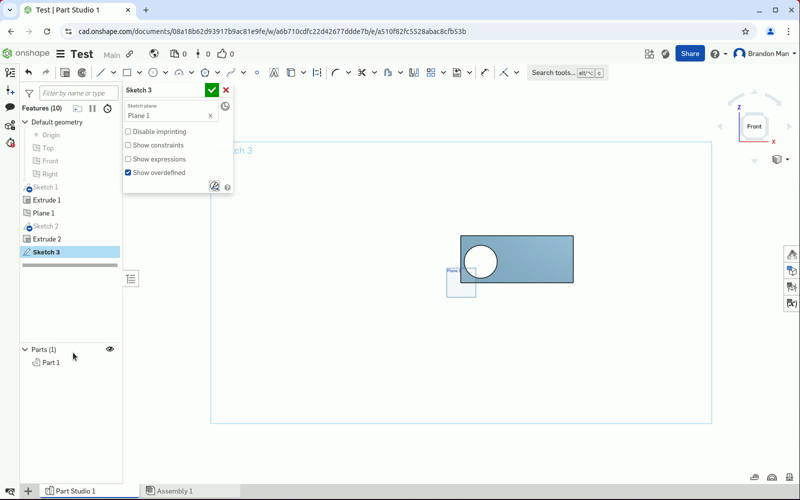
key(y)
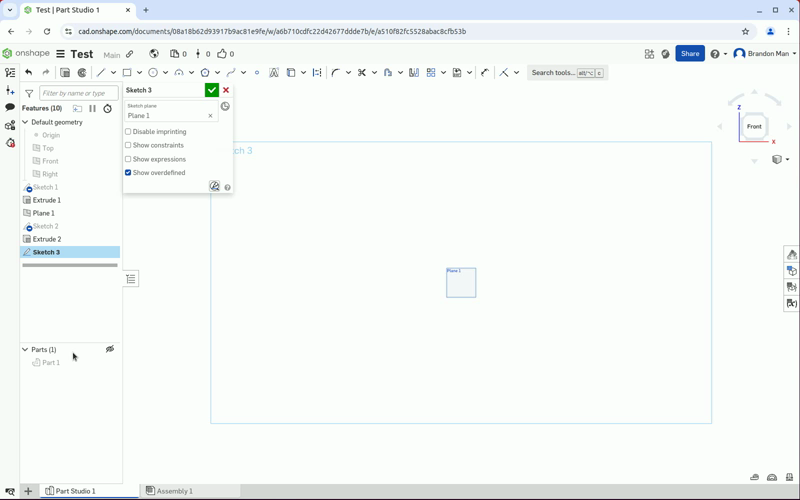
key(c)
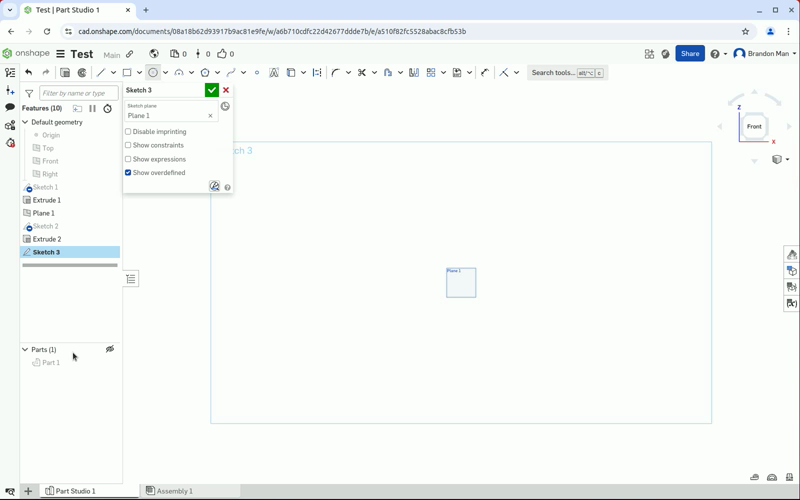
key_down(shift)
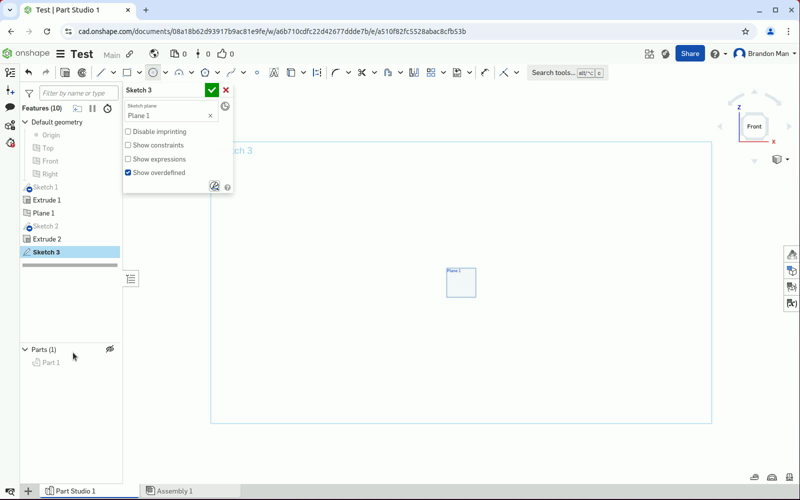
mouse_move(554, 261)
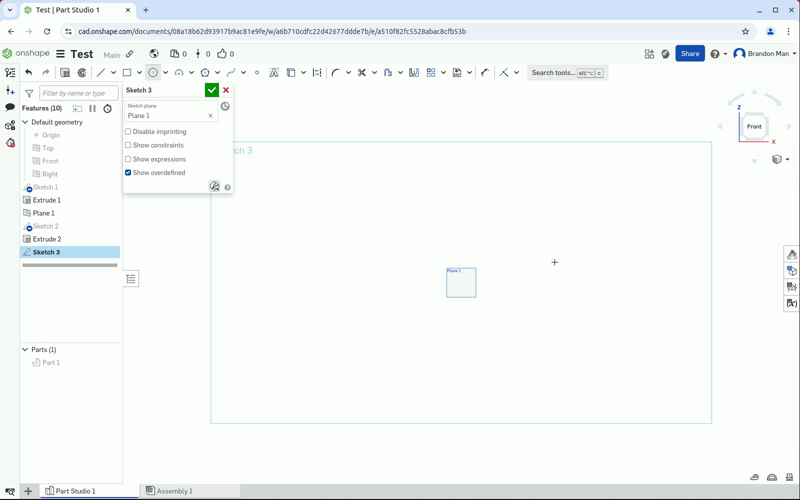
click(554, 261)
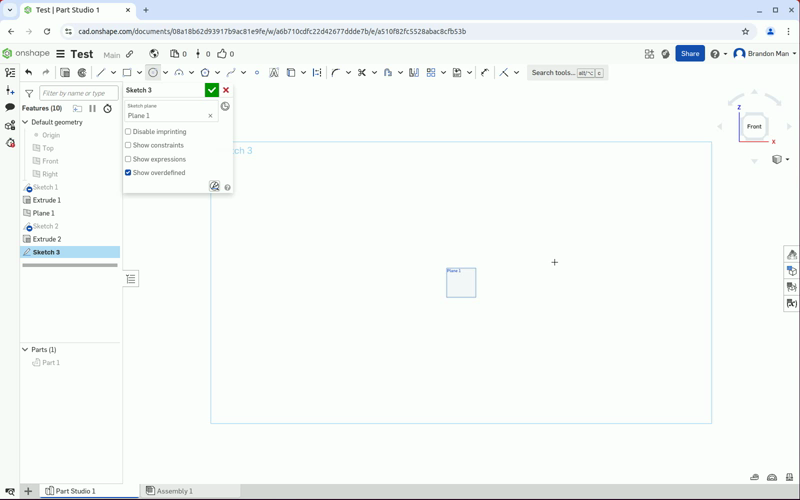
key_up(shift)
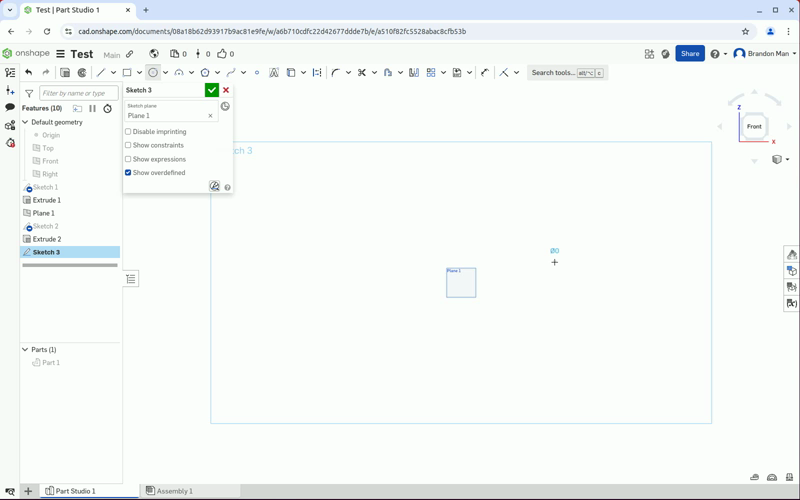
mouse_move(571, 261)
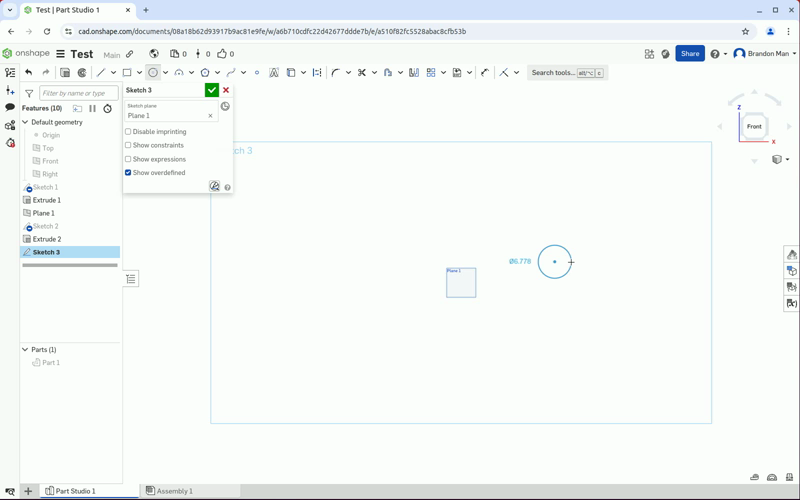
click(571, 261)
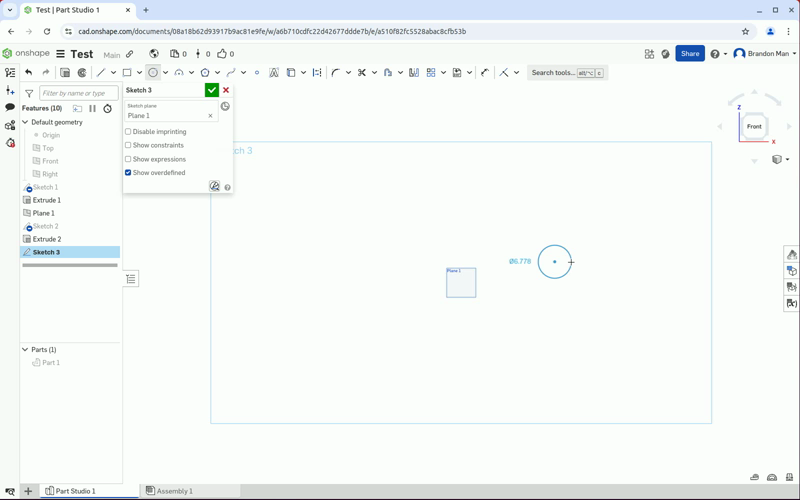
key(esc)
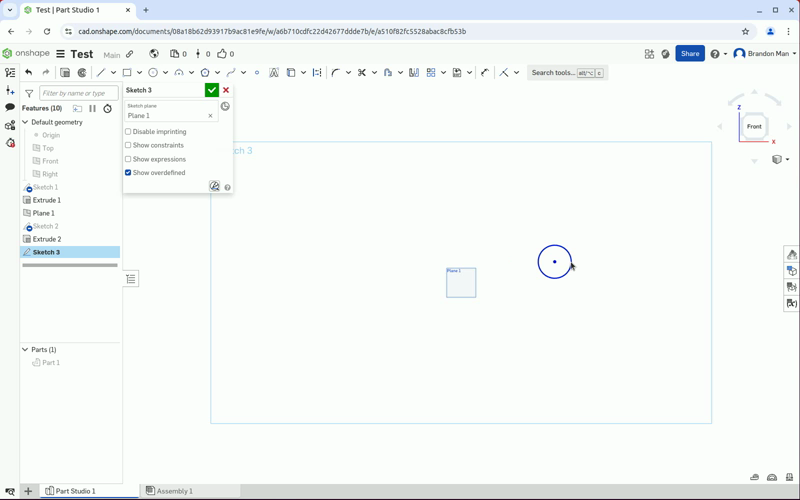
mouse_move(541, 259)
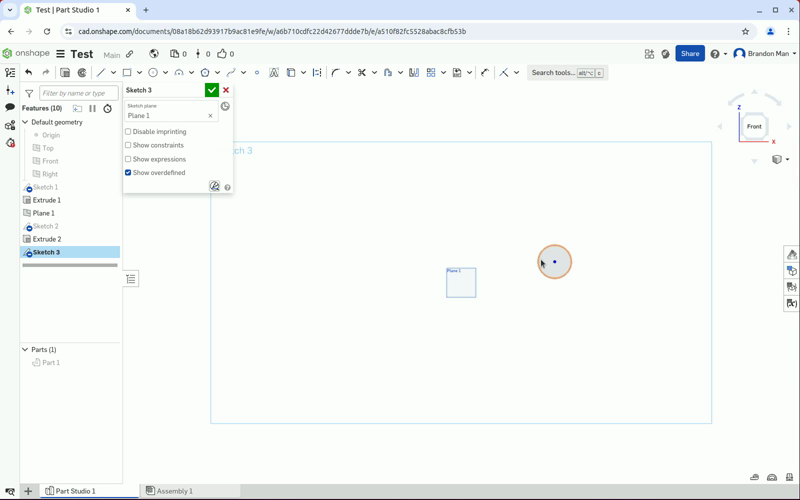
scroll(6)
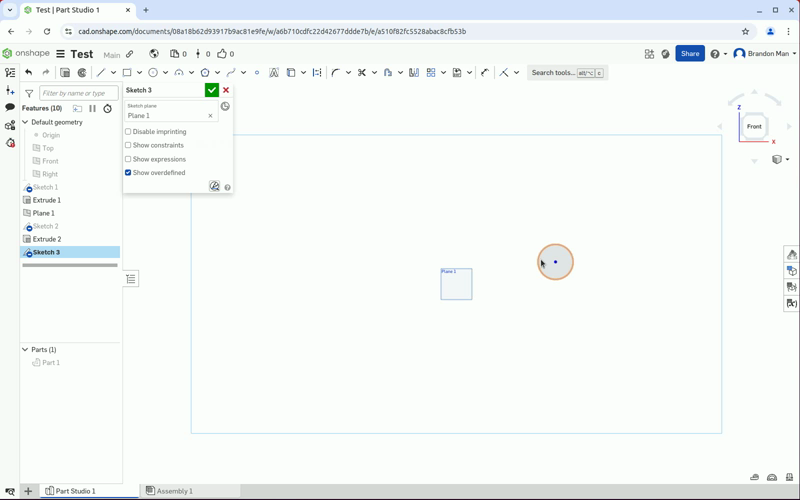
scroll(6)
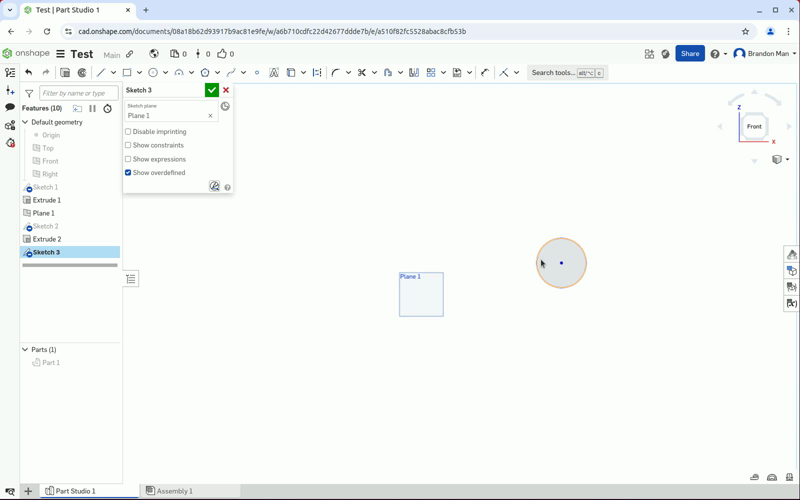
scroll(6)
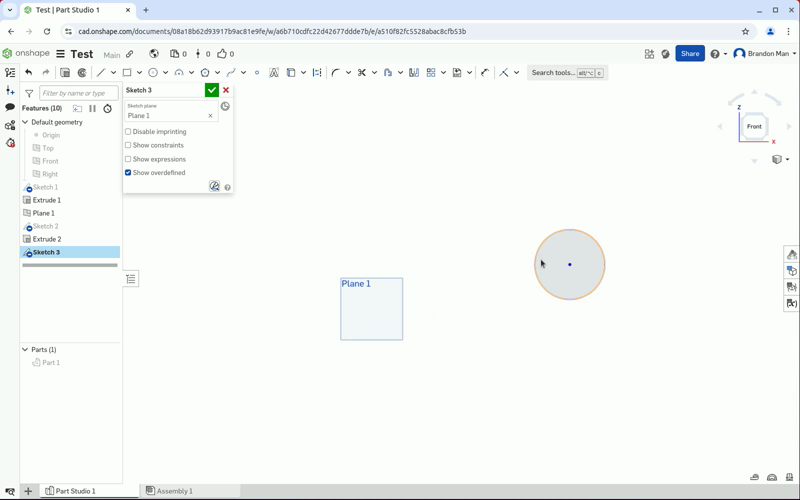
scroll(6)
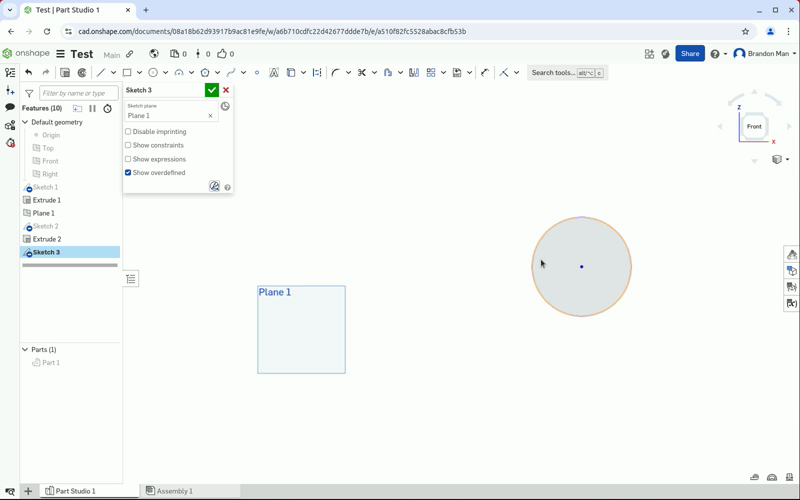
scroll(6)
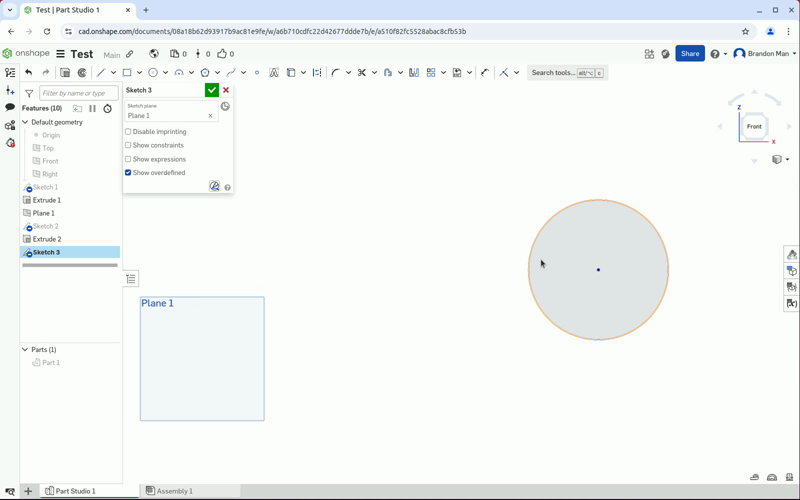
scroll(6)
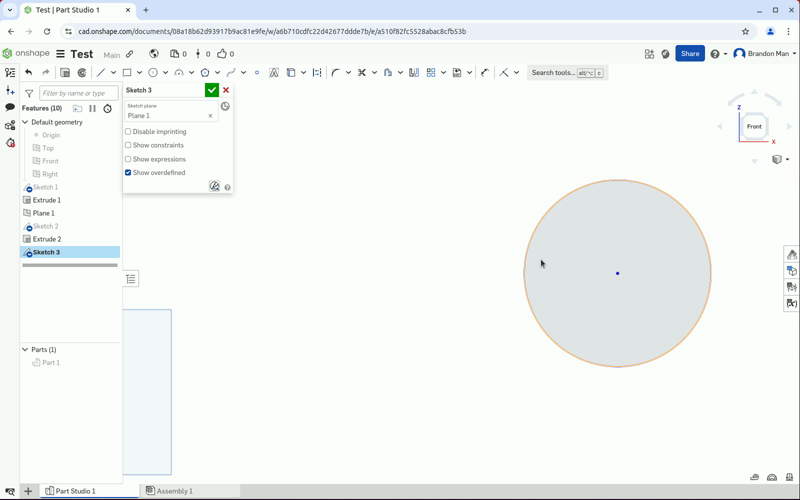
scroll(6)
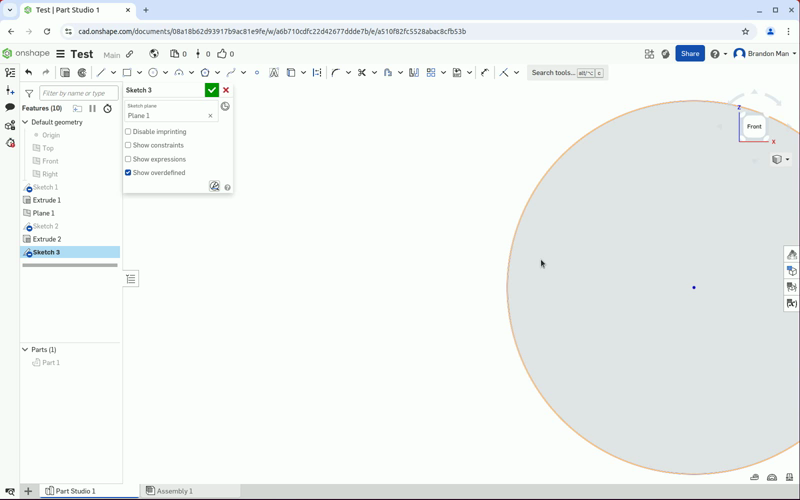
click(541, 259)
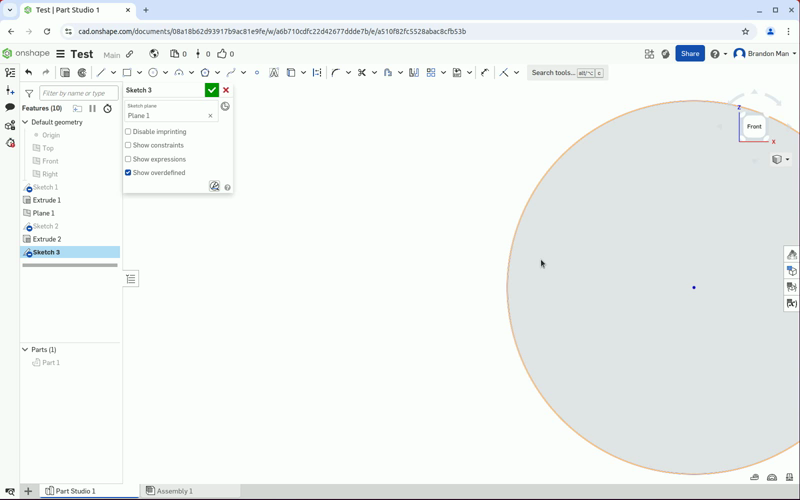
scroll(-6)
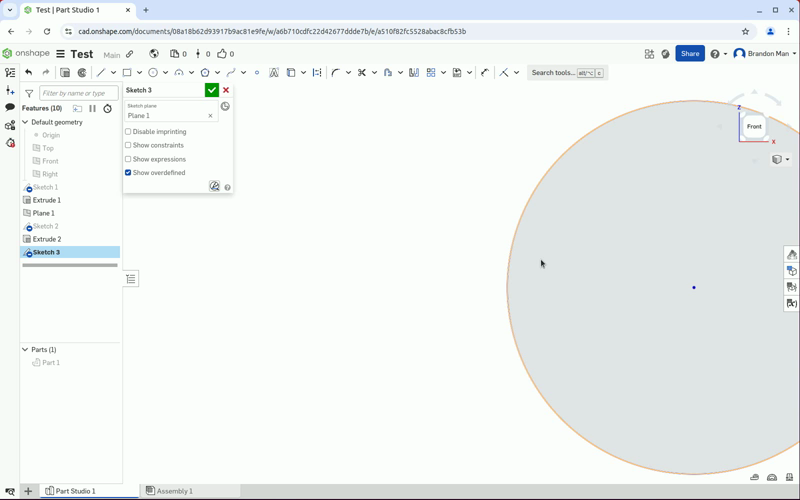
scroll(-6)
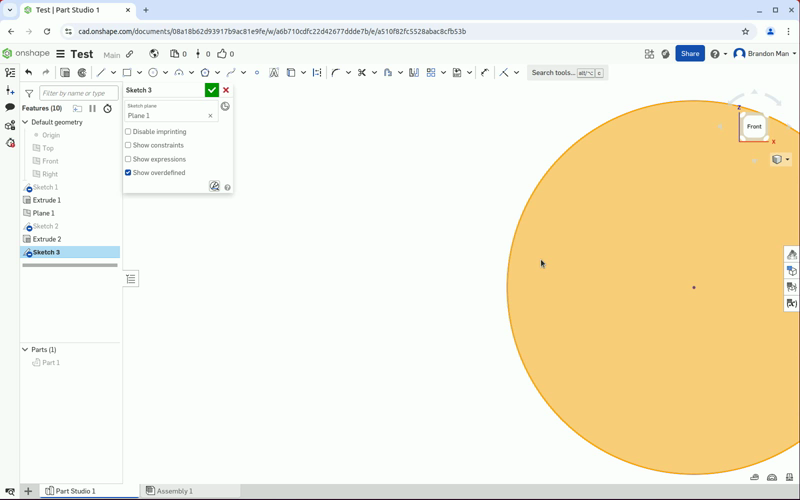
scroll(-6)
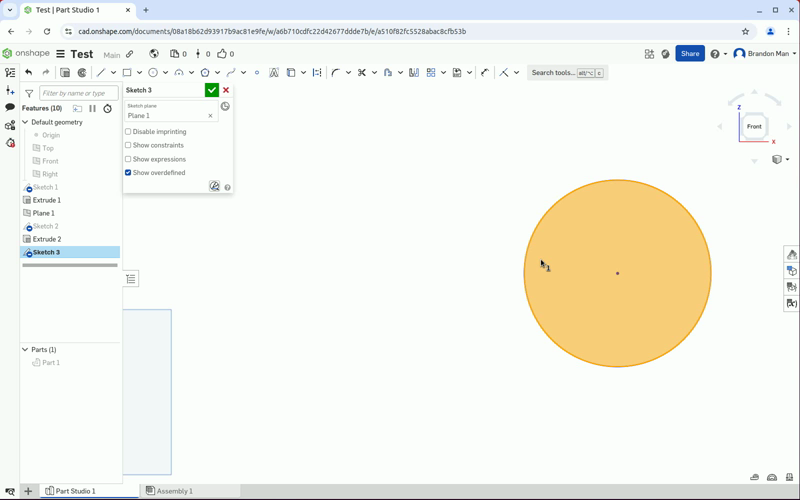
scroll(-6)
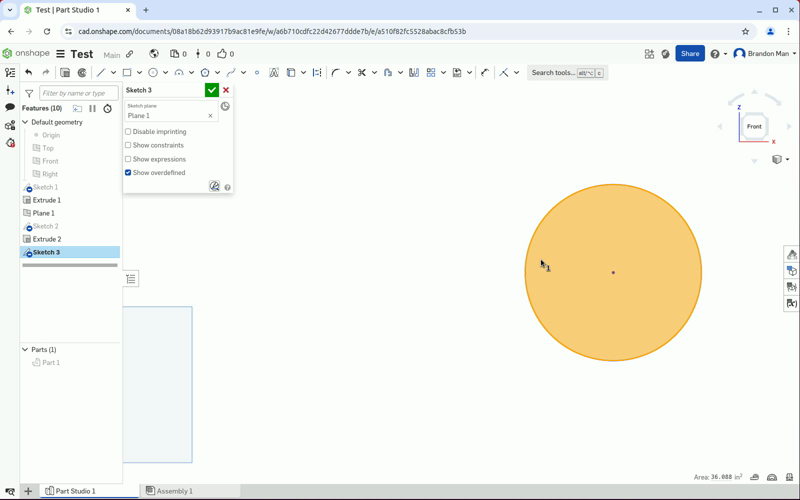
scroll(-6)
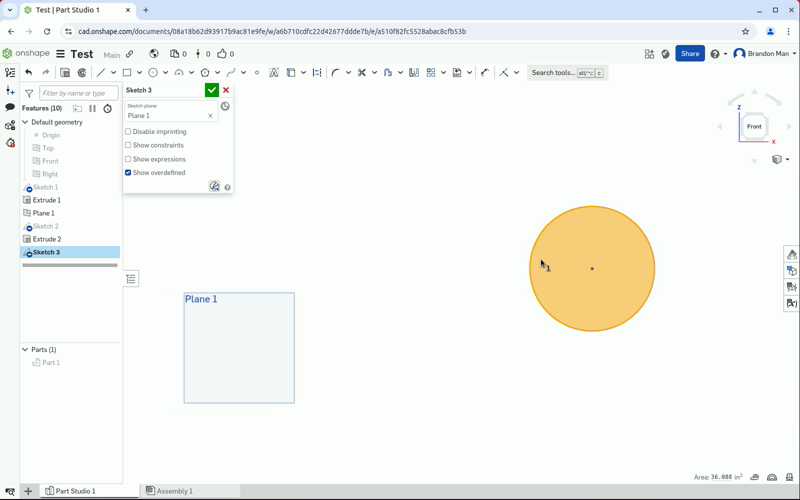
scroll(-6)
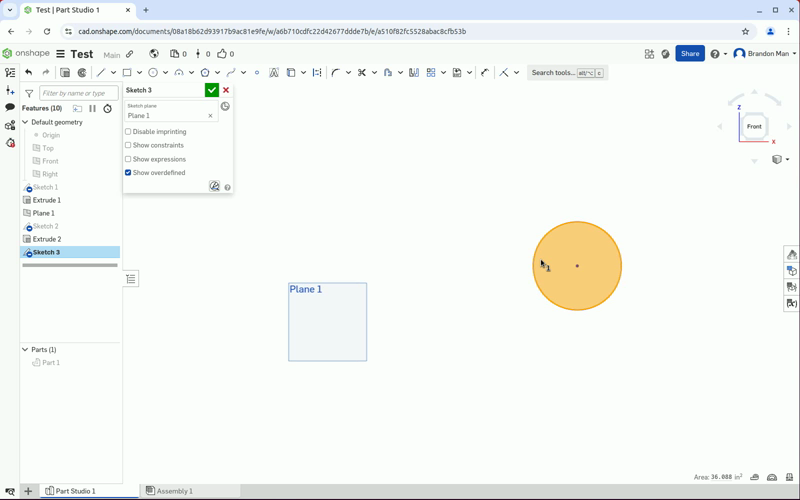
scroll(-6)
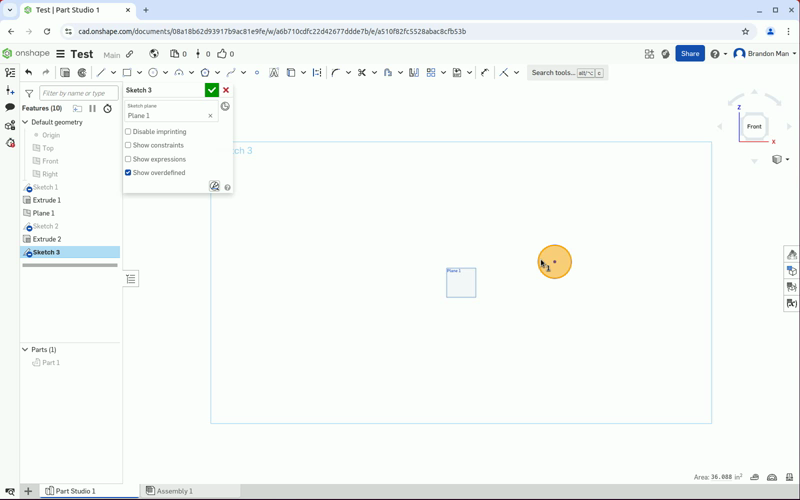
mouse_move(73, 352)
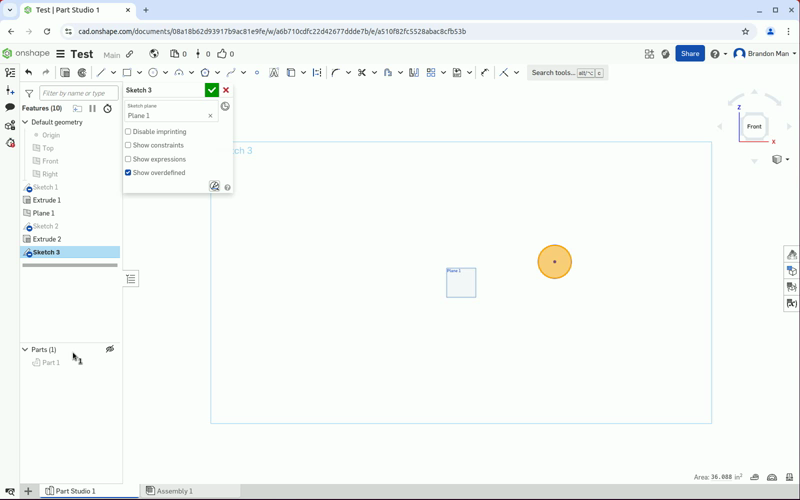
key(shift+y)
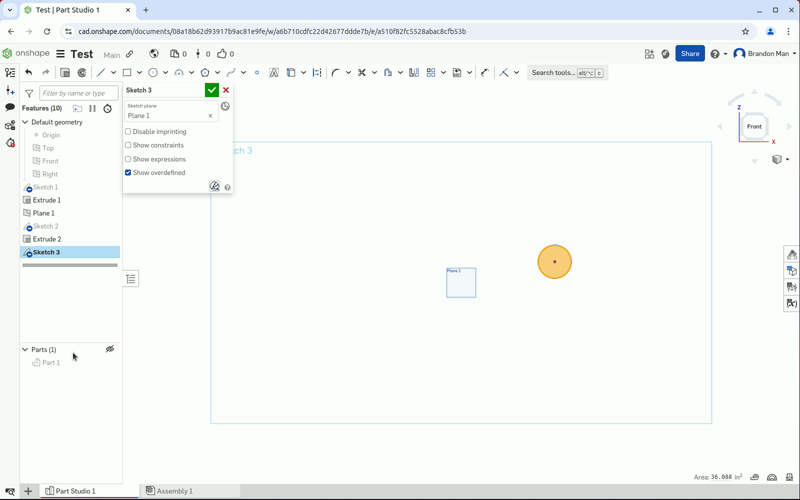
key(shift+e)
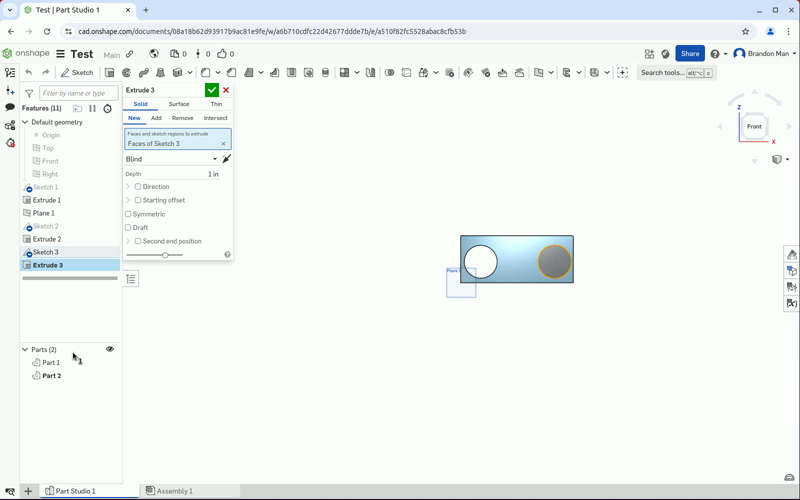
mouse_move(143, 106)
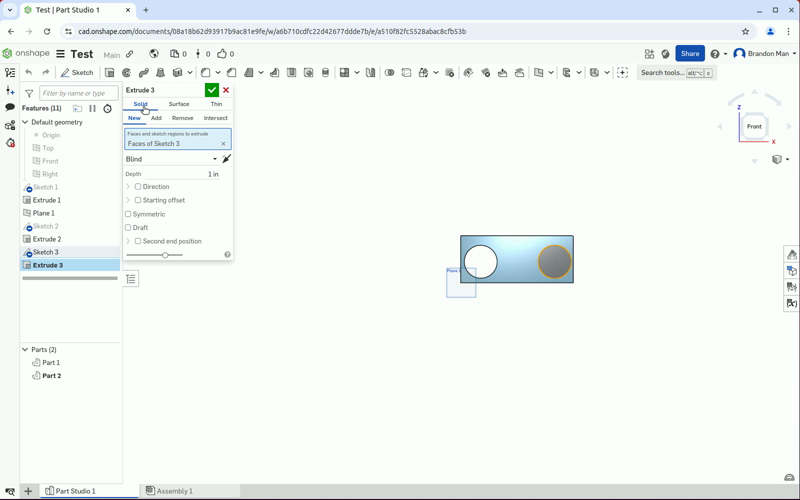
click(143, 106)
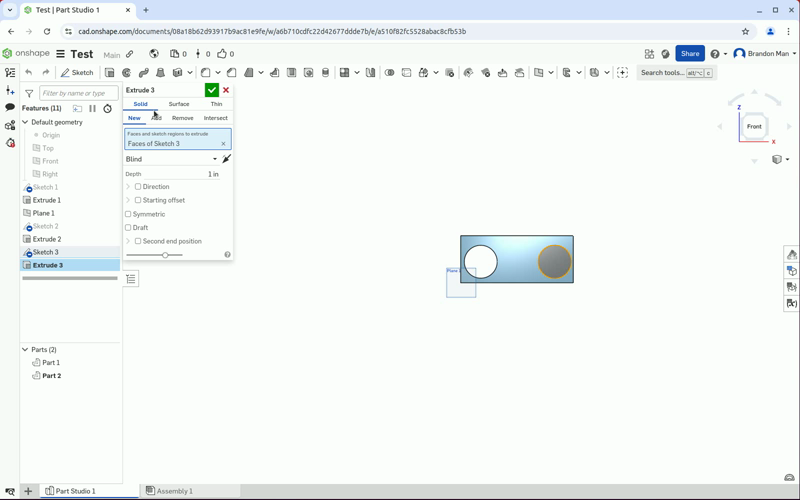
mouse_move(186, 120)
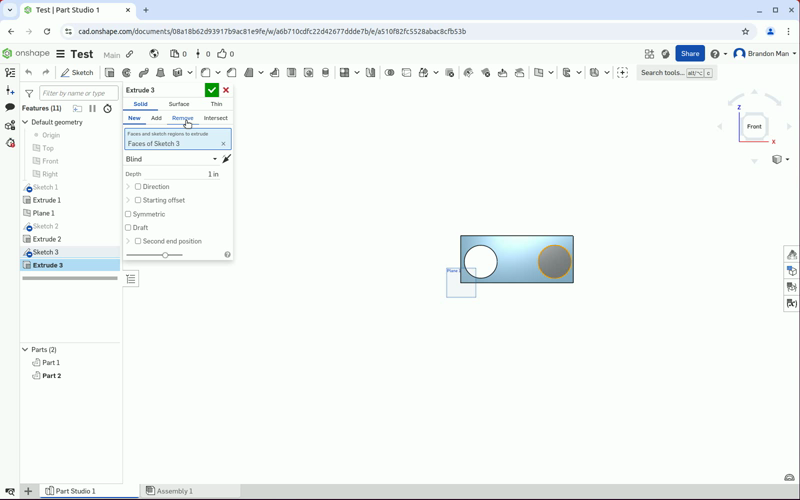
click(186, 120)
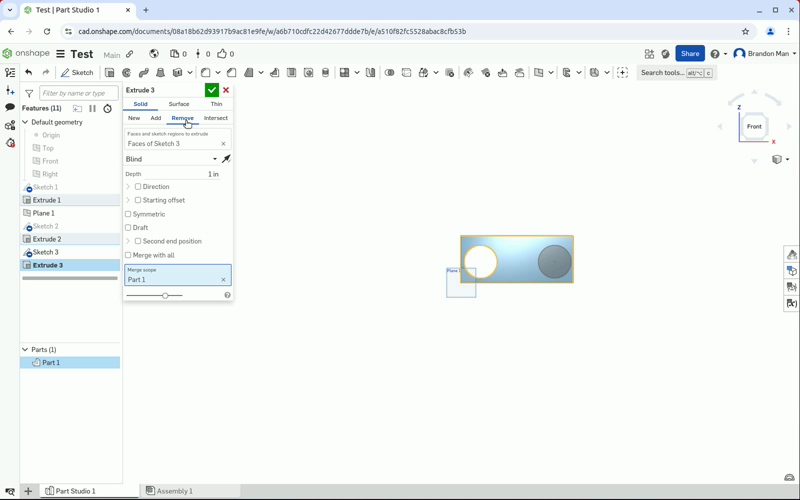
key(tab, 4)
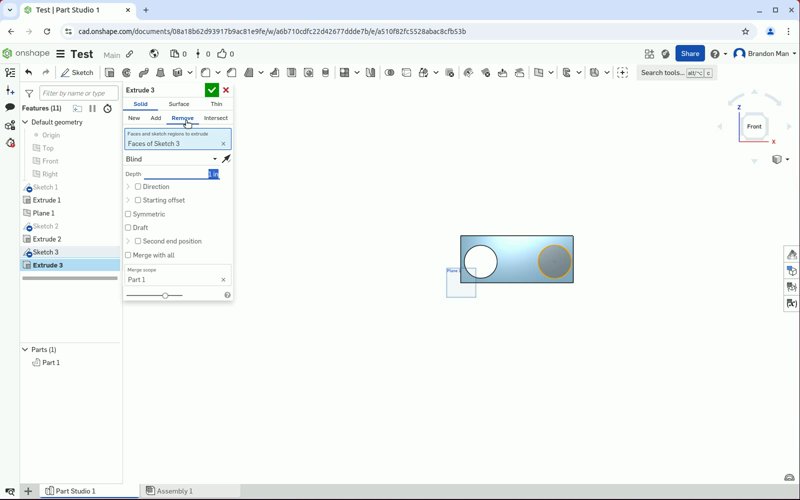
text(2.166)
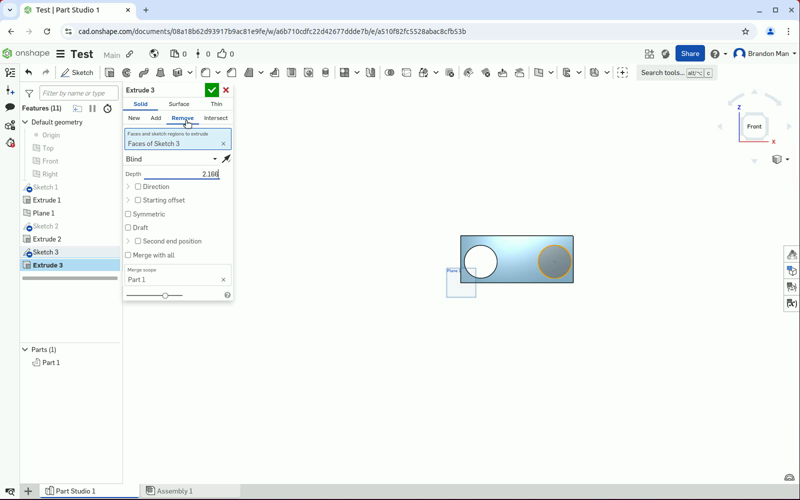
key(tab, 6)
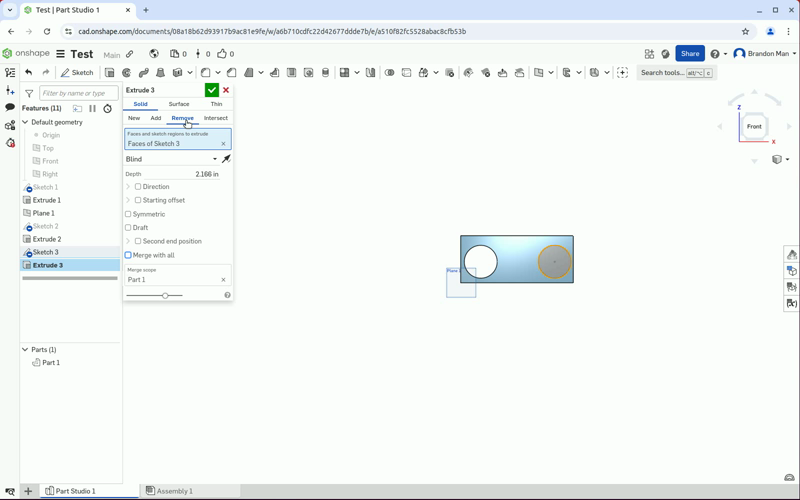
key(space)
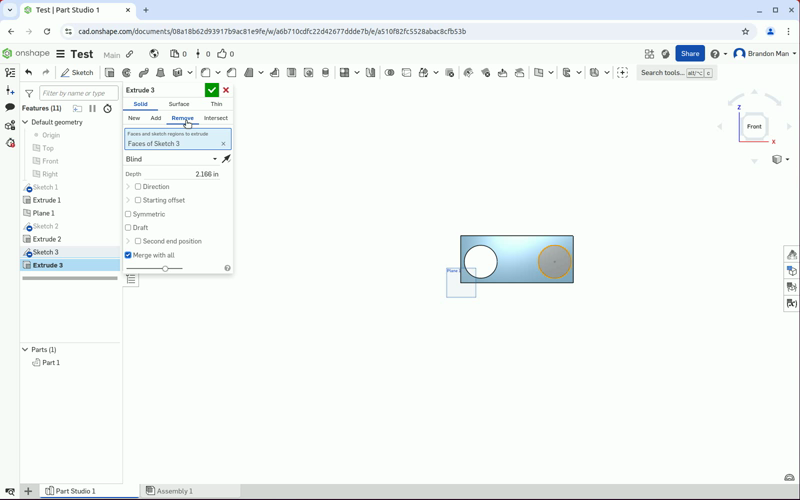
key(enter)
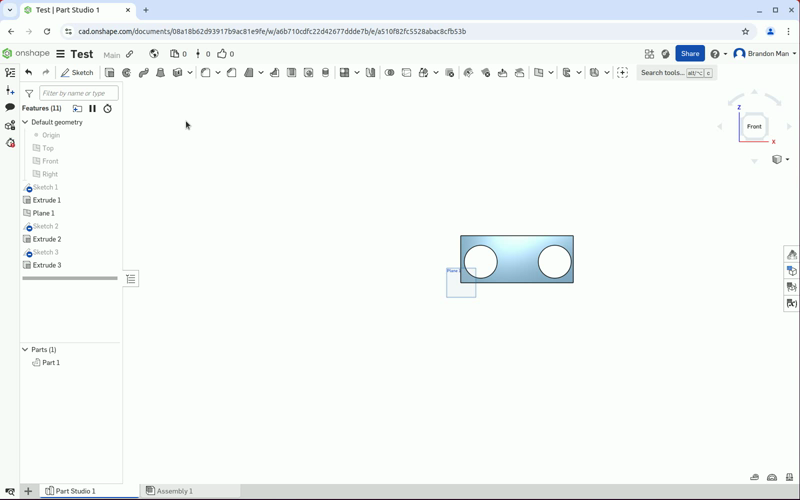
key(shift+h)
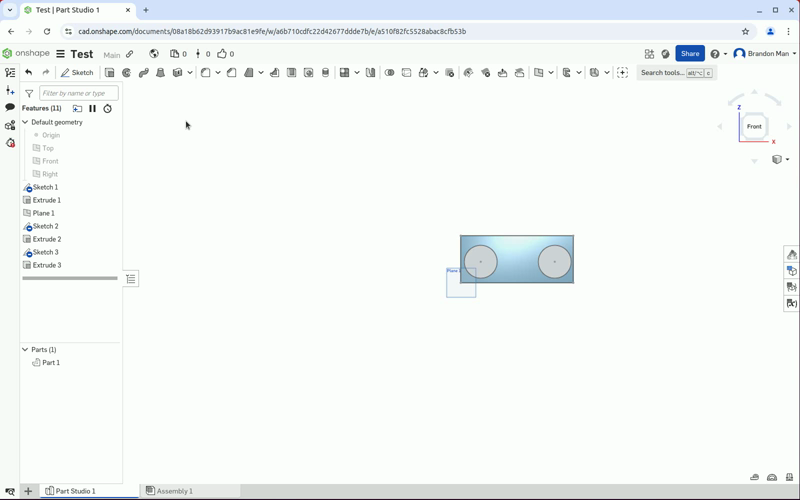
key(shift+h)
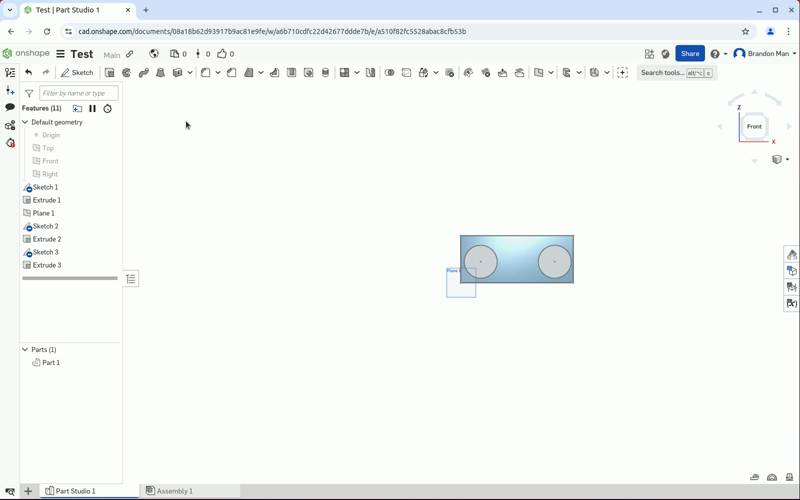
key(shift+7)
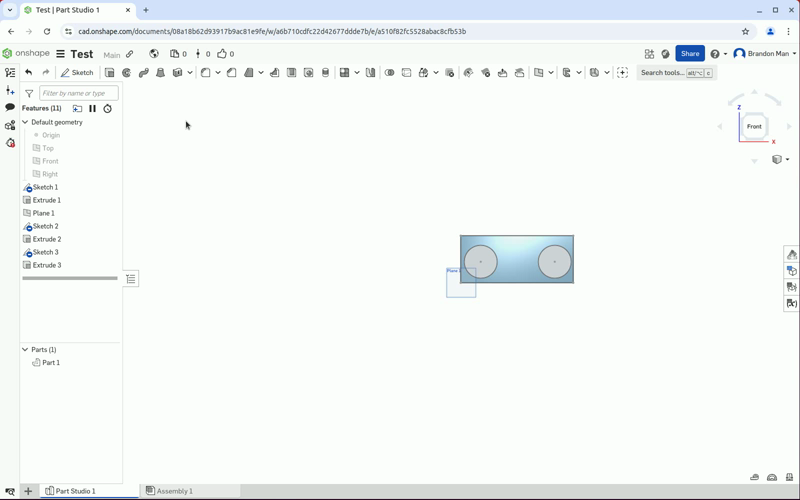
key(left, 2)
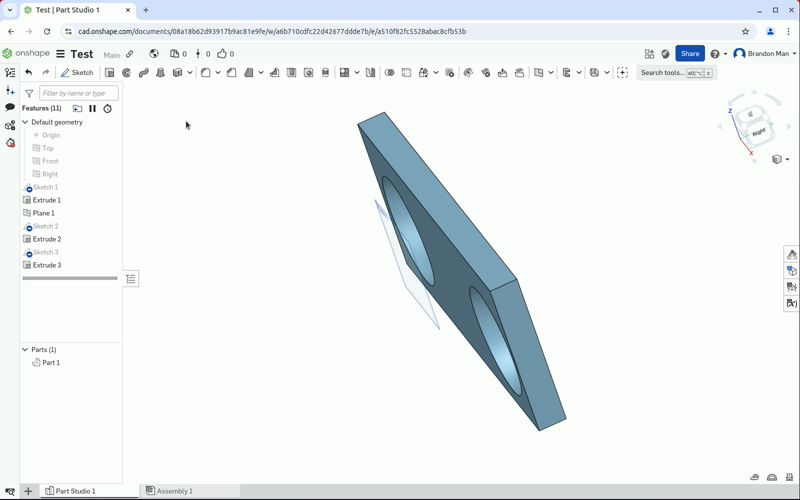
key(down, 2)
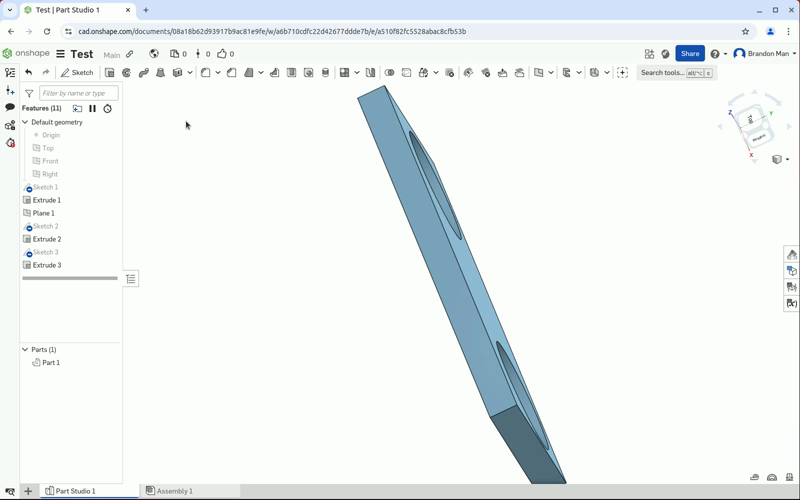
key(up, 2)
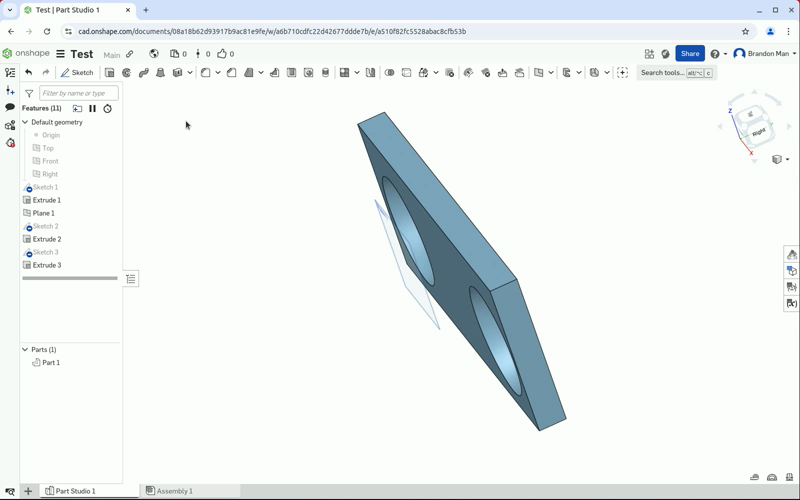
key(right, 2)
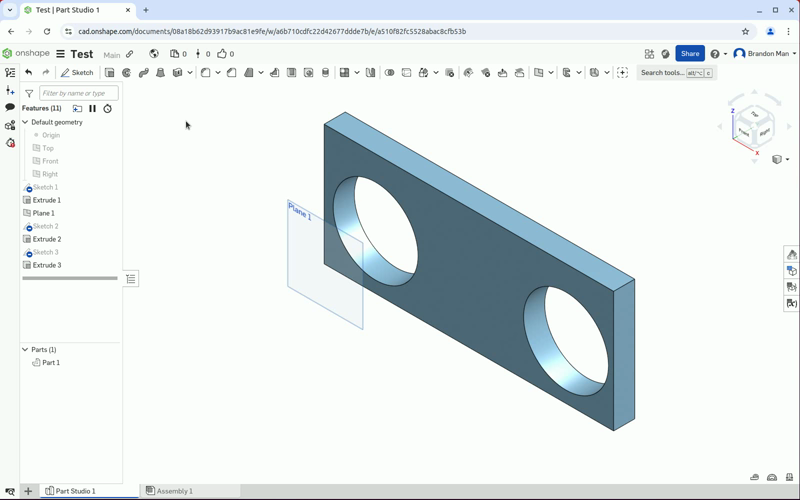
mouse_move(73, 189)
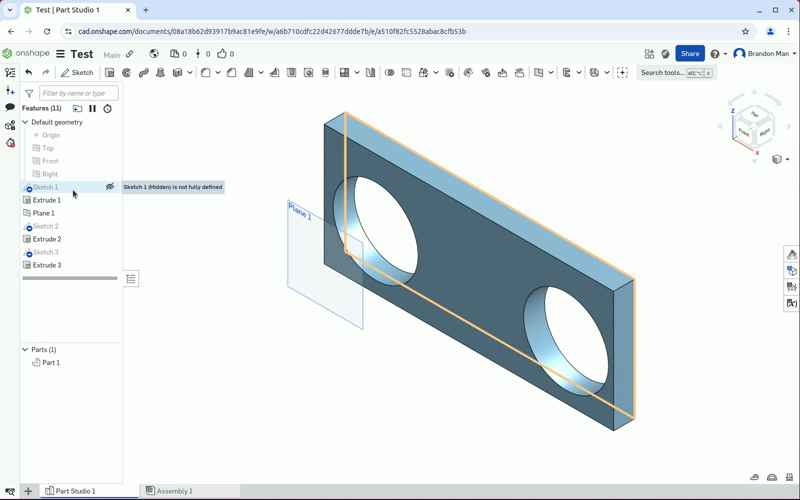
click(73, 189)